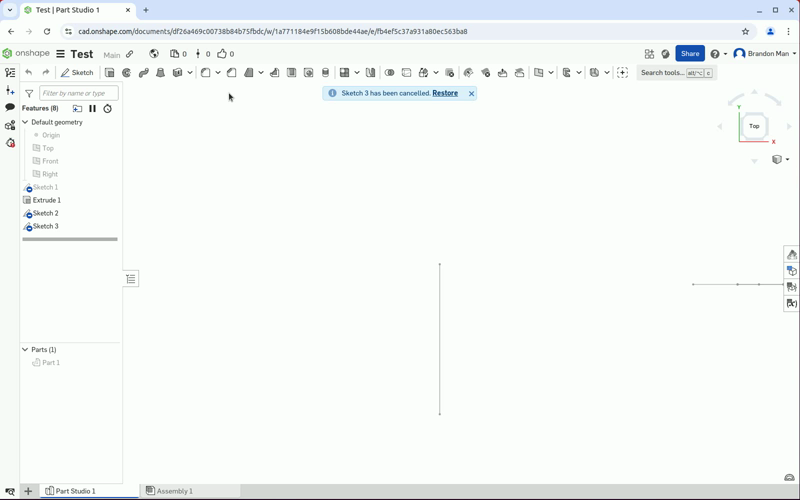
key(shift+h)
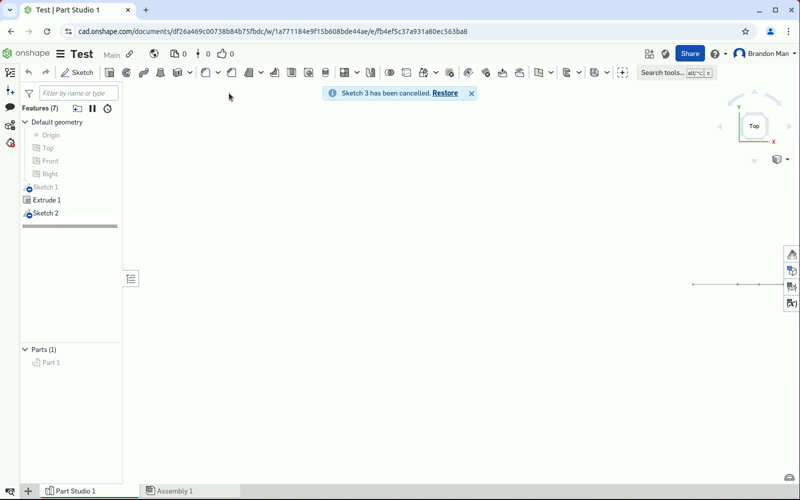
key(shift+s)
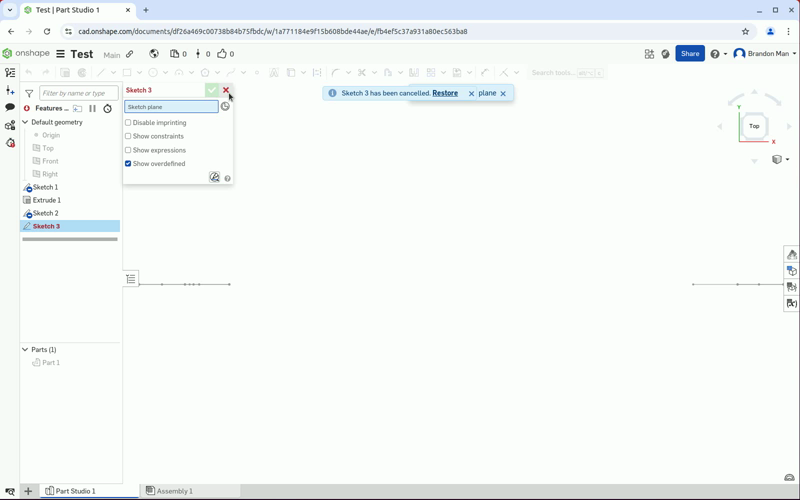
mouse_move(73, 150)
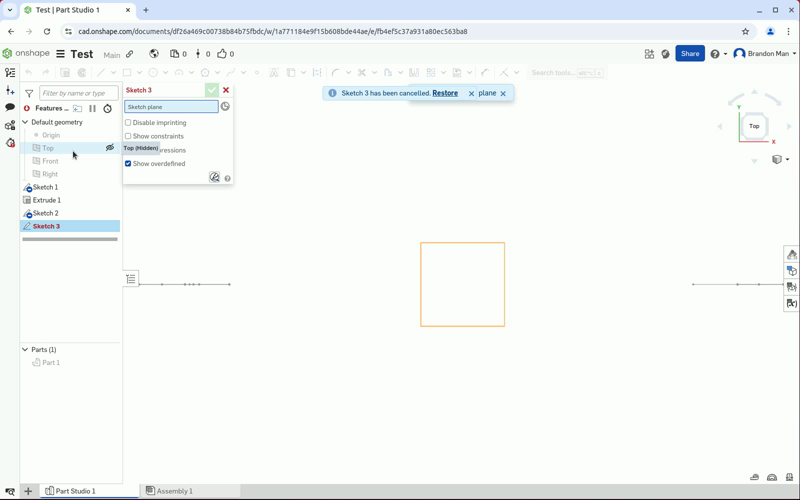
click(73, 150)
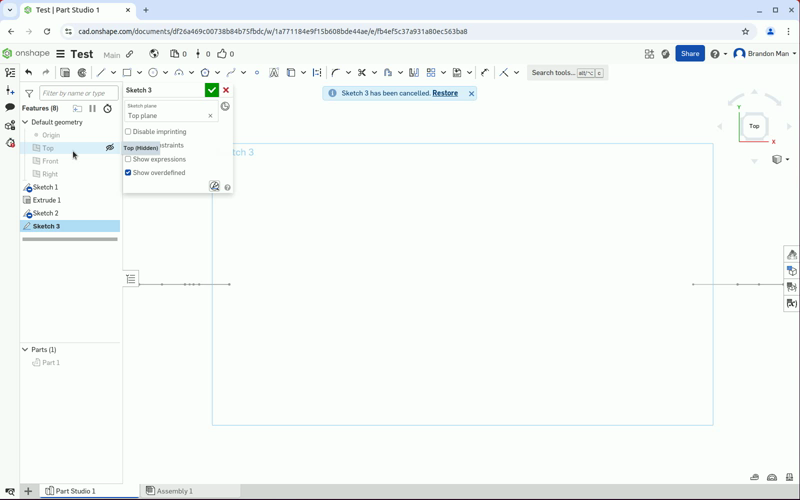
mouse_move(73, 352)
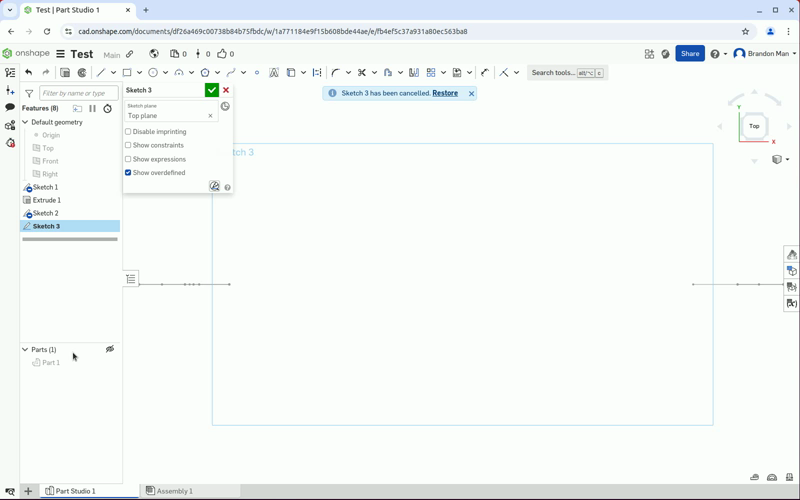
key(y)
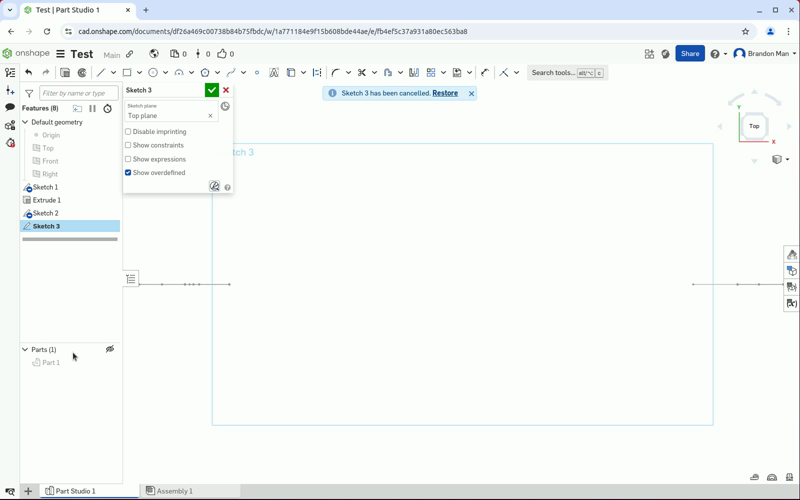
key(l)
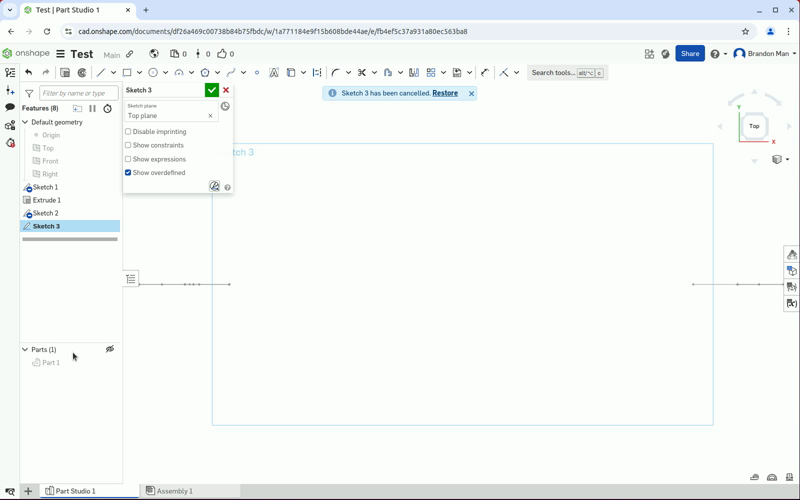
key_down(shift)
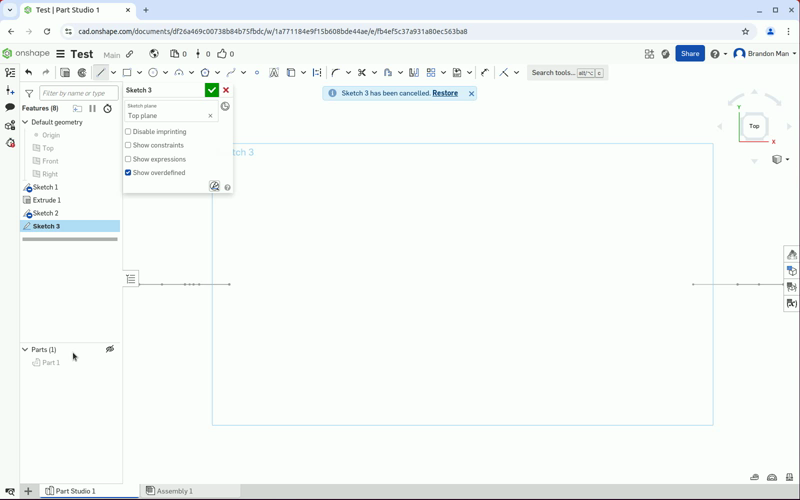
mouse_move(366, 336)
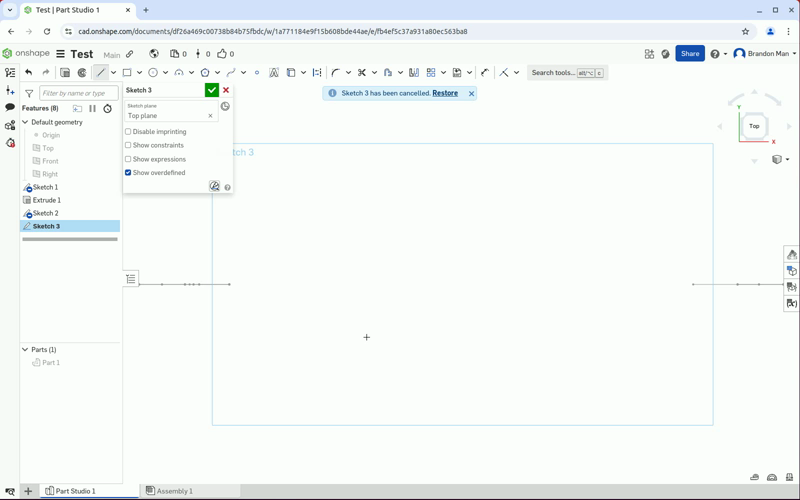
click(366, 336)
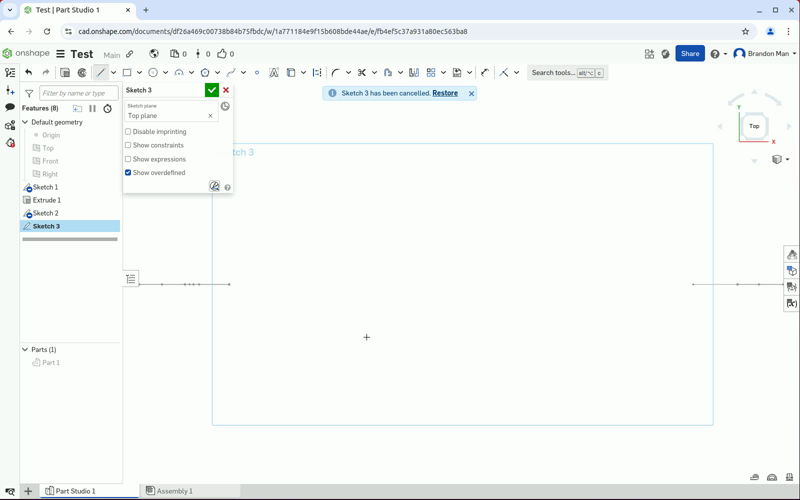
key_up(shift)
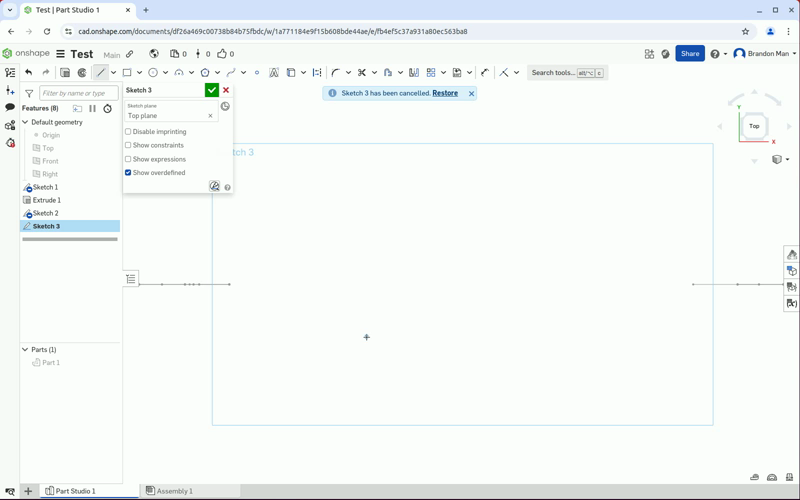
key_down(shift)
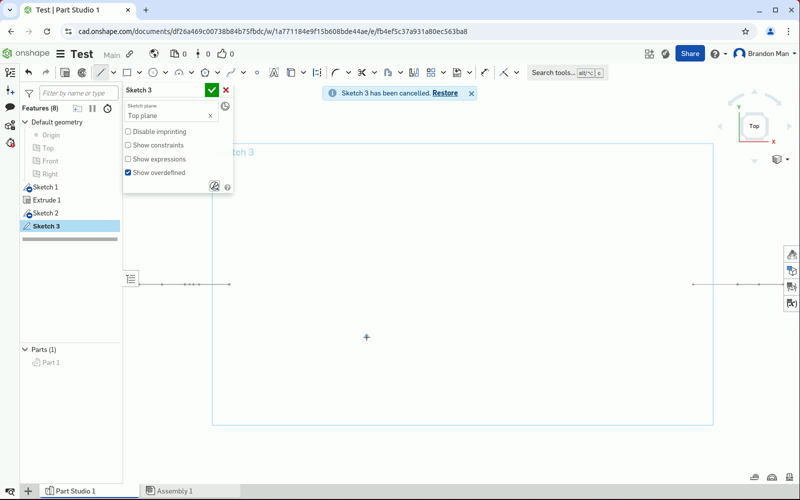
mouse_move(553, 336)
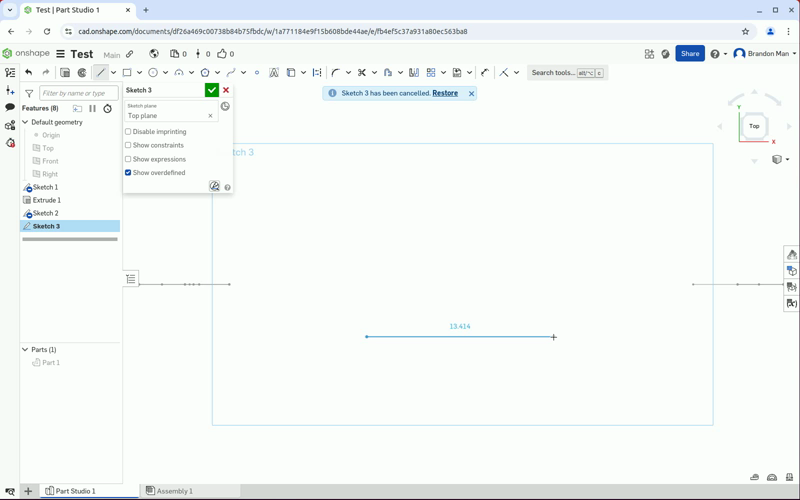
click(553, 336)
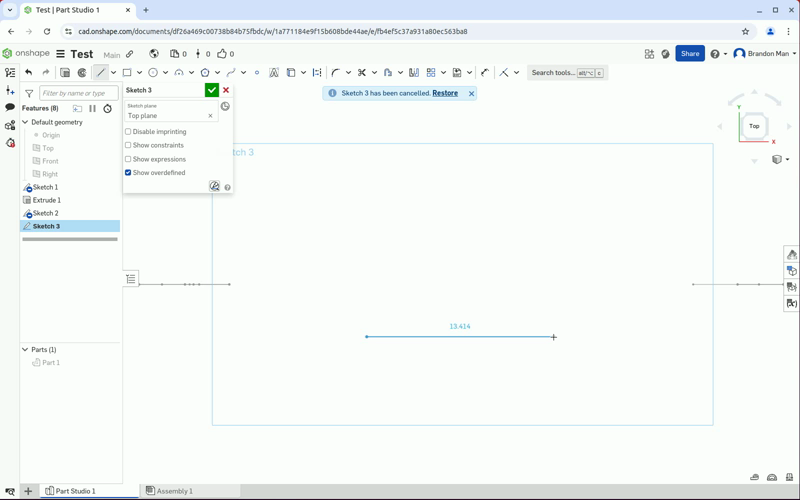
key_up(shift)
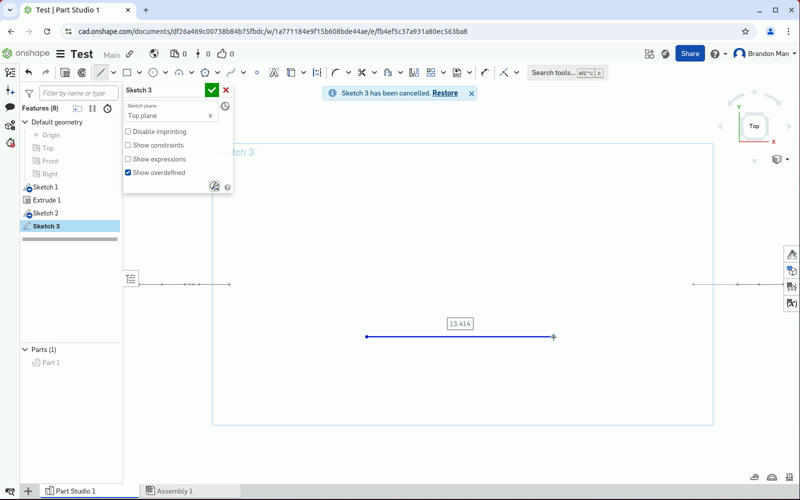
key_down(shift)
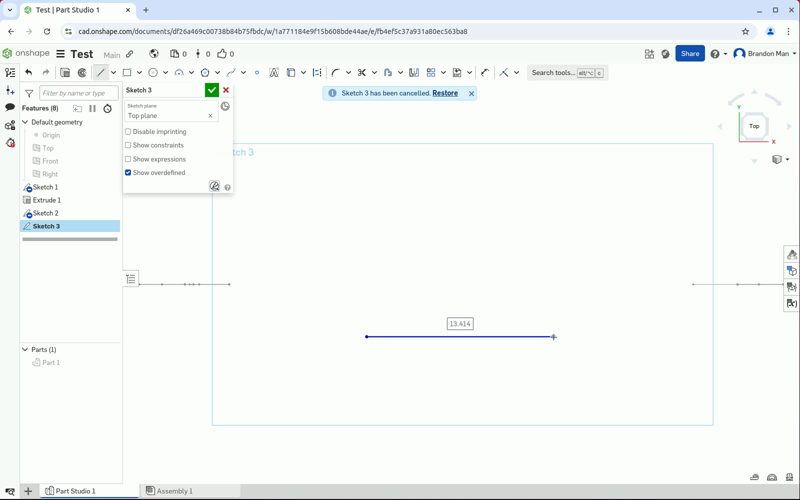
mouse_move(553, 230)
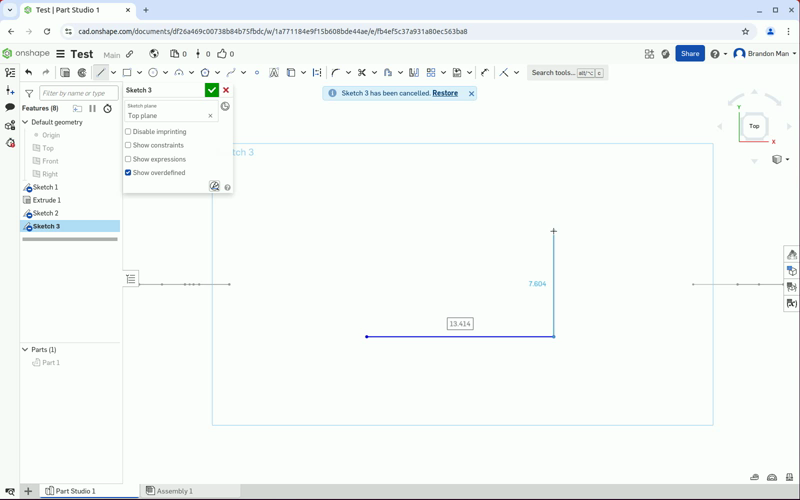
click(553, 230)
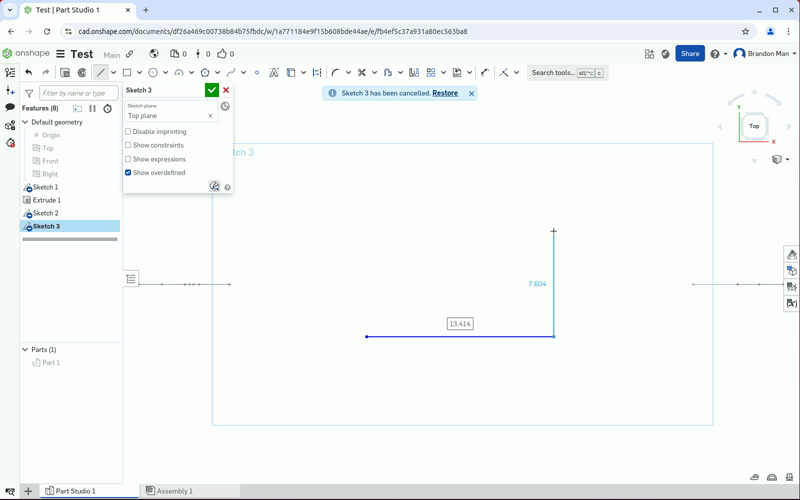
key_up(shift)
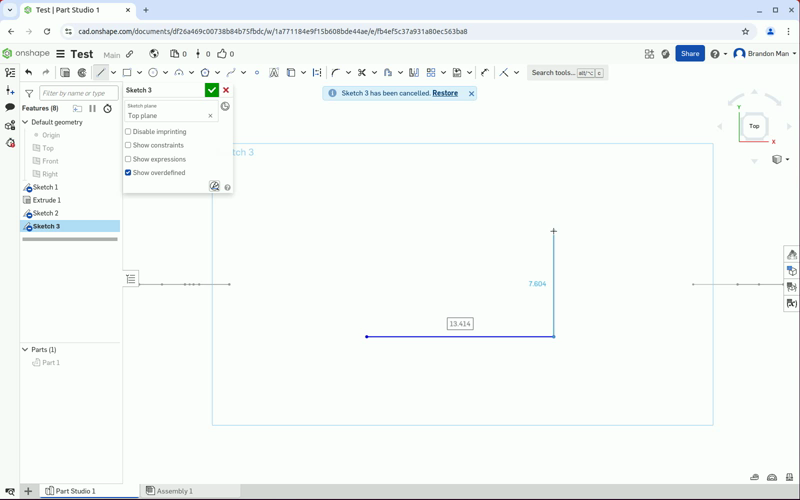
key_down(shift)
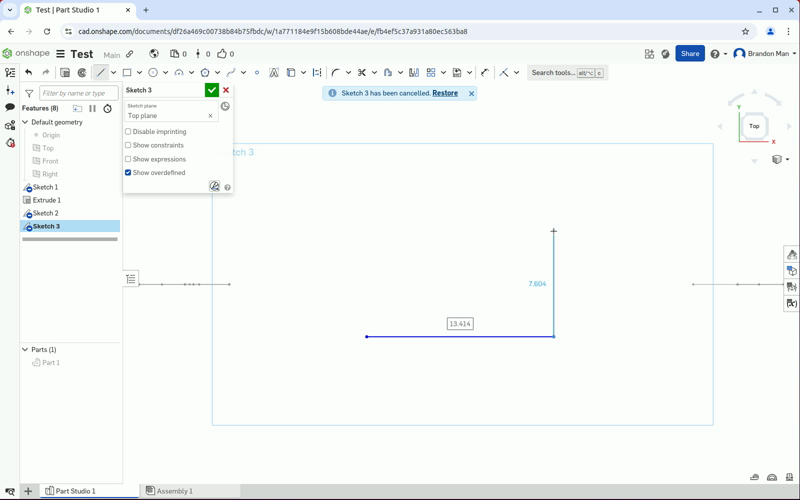
mouse_move(366, 230)
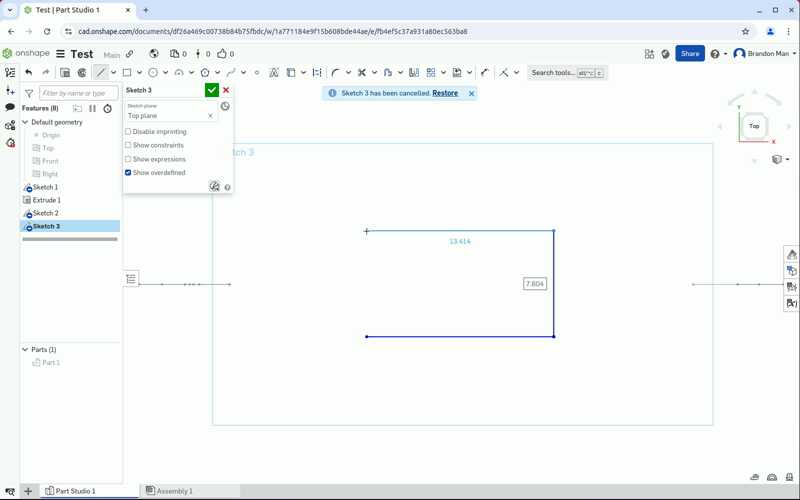
click(366, 230)
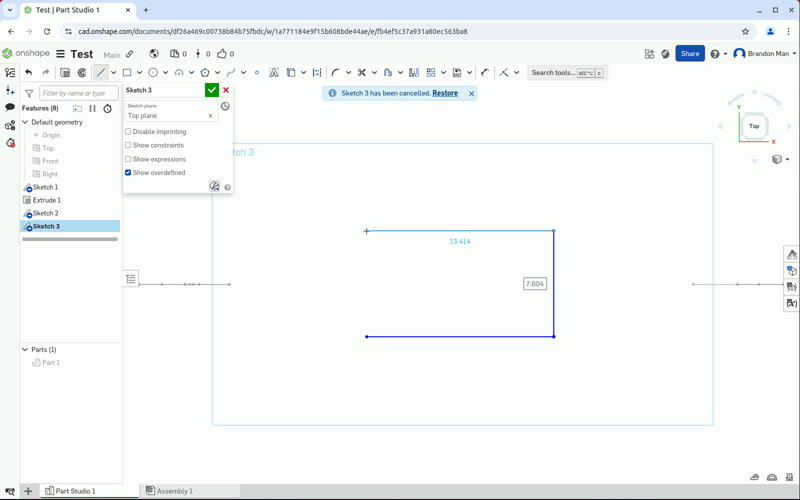
key_up(shift)
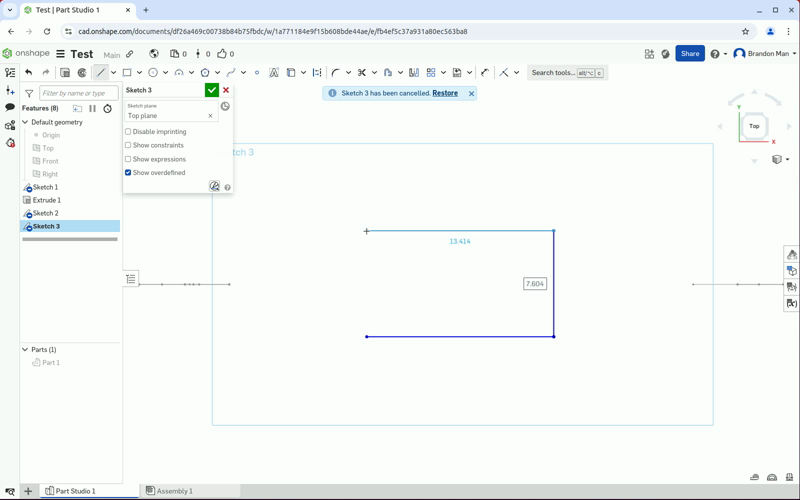
key_down(shift)
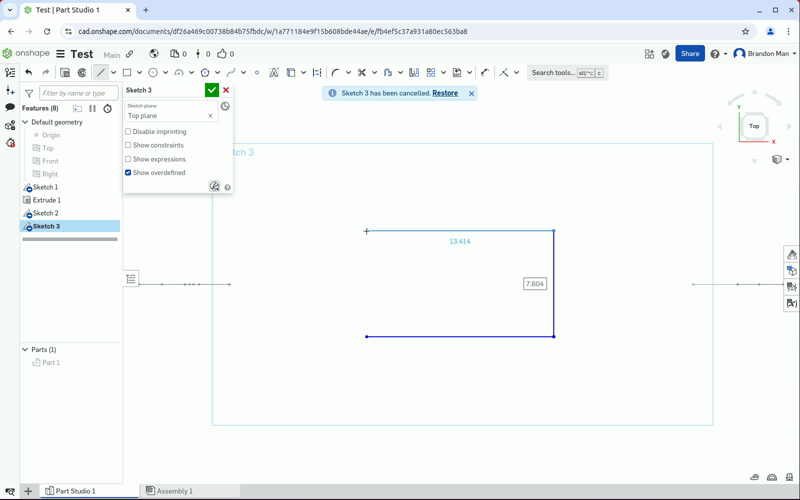
mouse_move(366, 336)
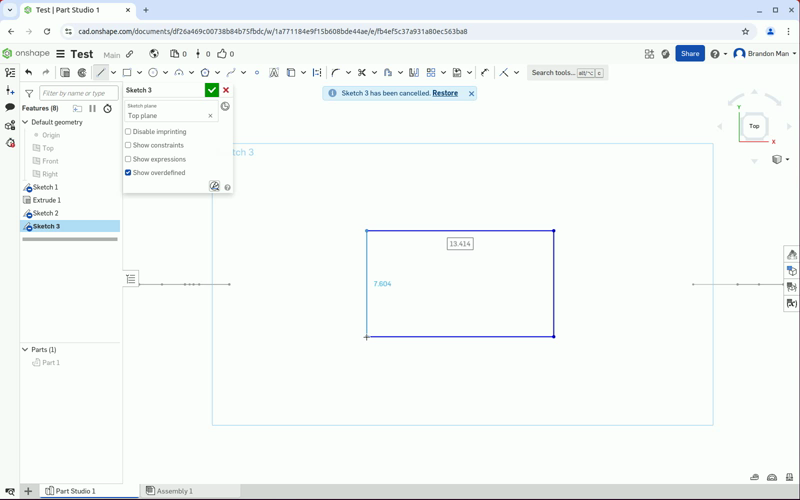
key_up(shift)
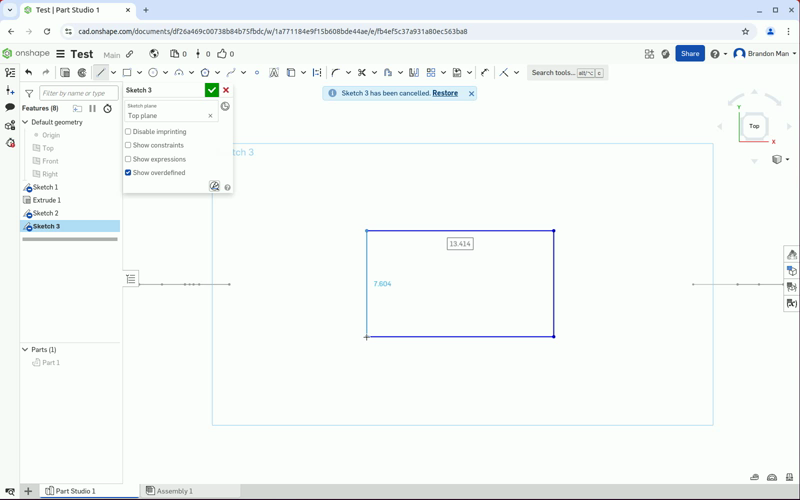
click(366, 336)
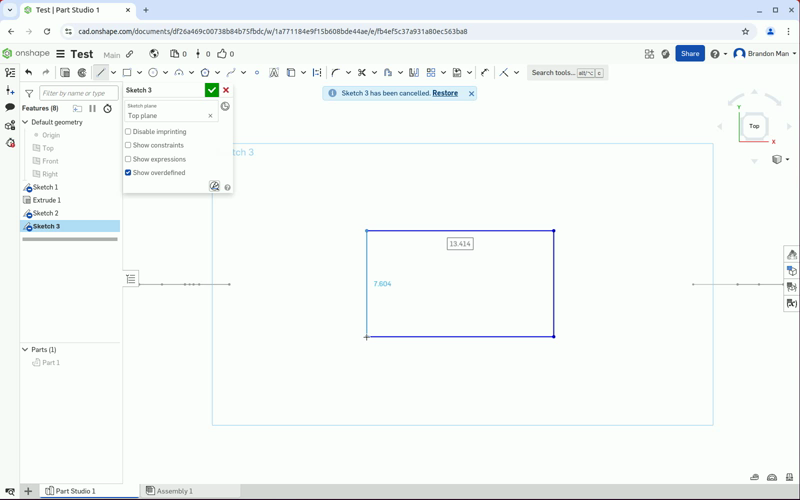
key(esc)
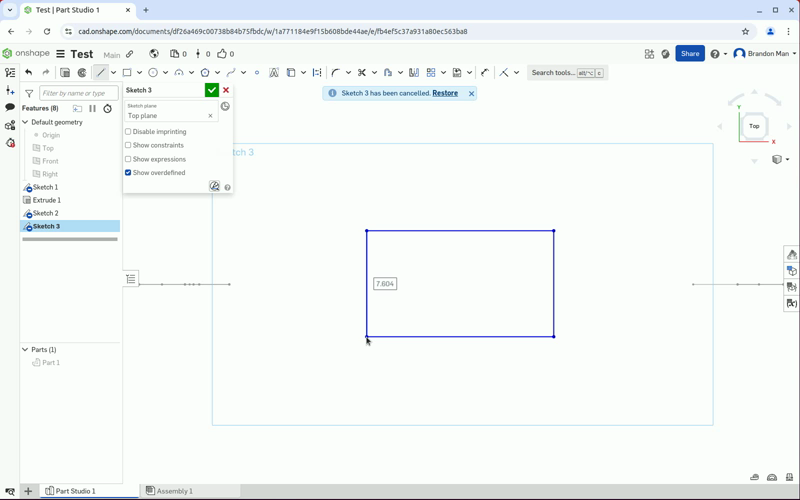
mouse_move(441, 300)
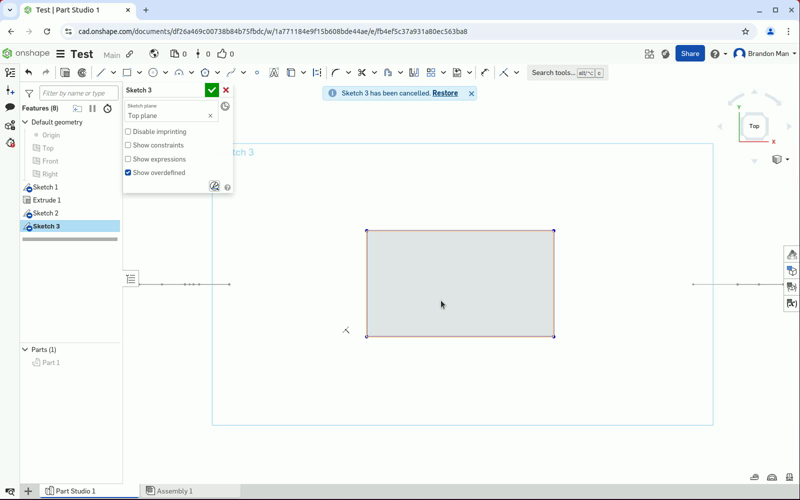
click(441, 300)
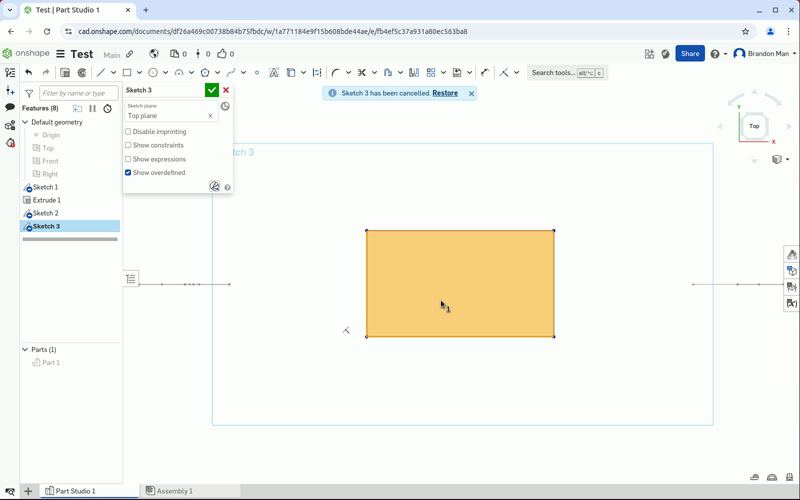
mouse_move(73, 352)
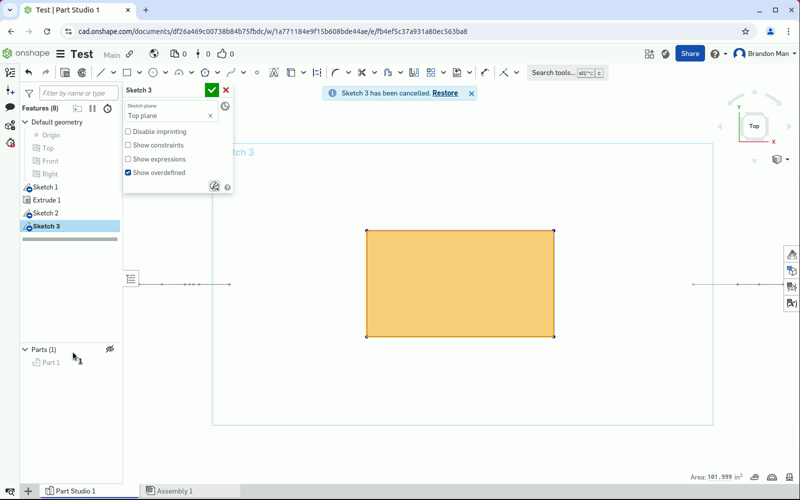
key(shift+y)
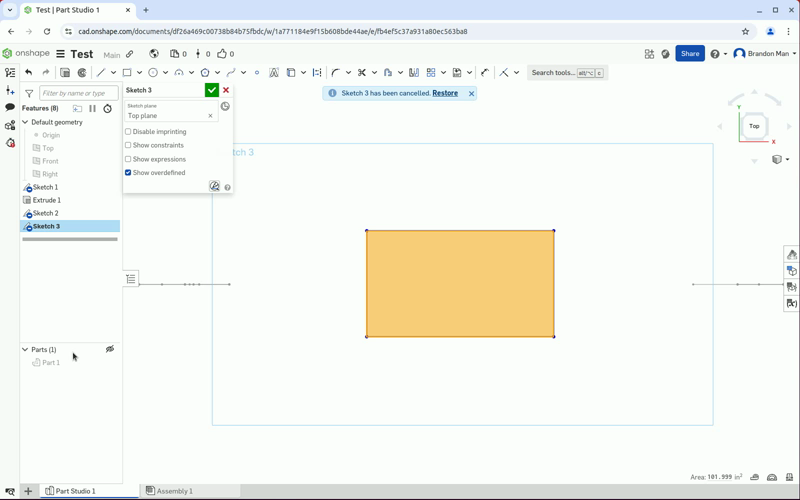
key(shift+e)
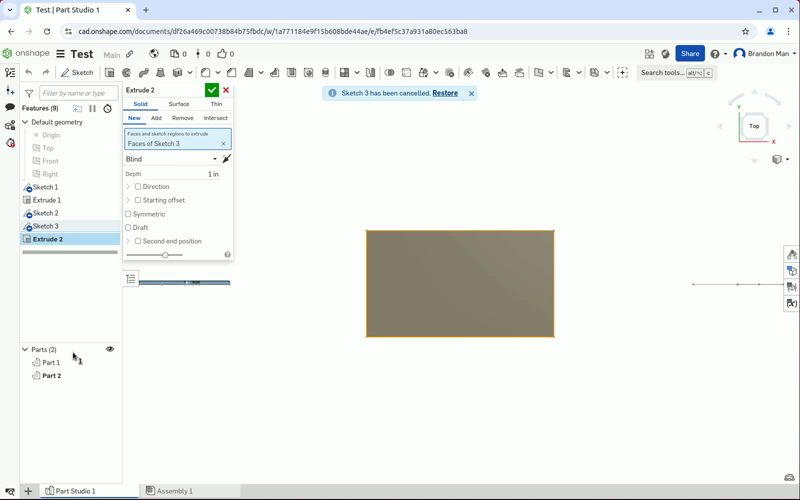
mouse_move(143, 106)
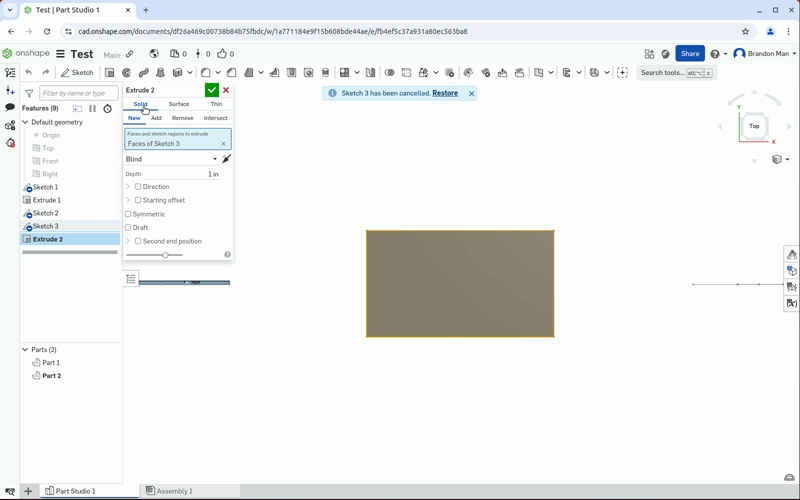
click(143, 106)
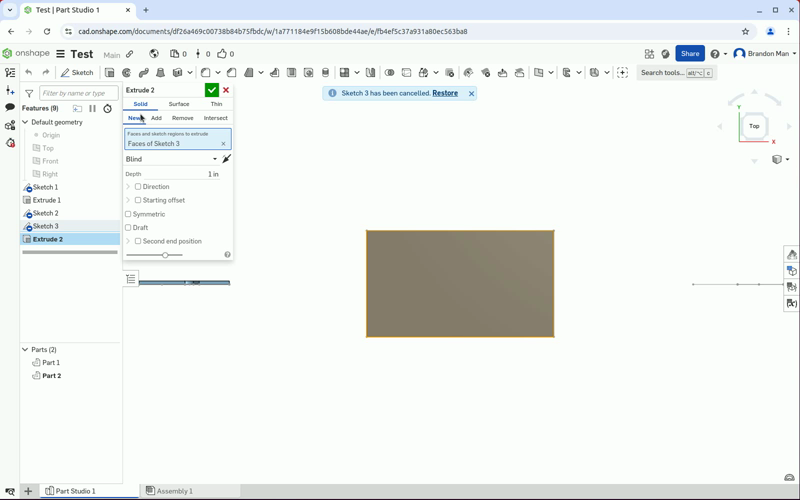
mouse_move(137, 120)
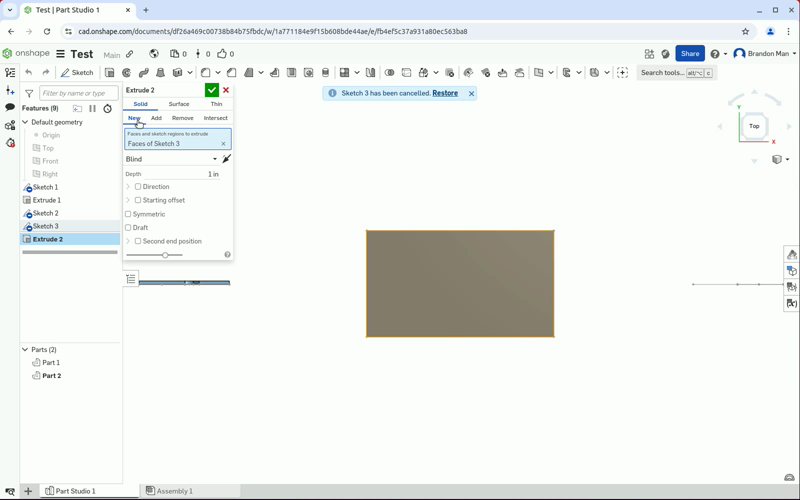
click(137, 120)
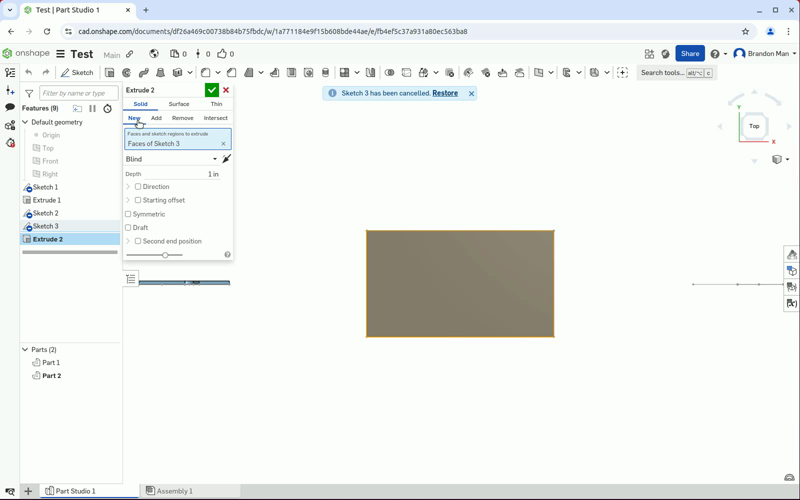
key(tab, 4)
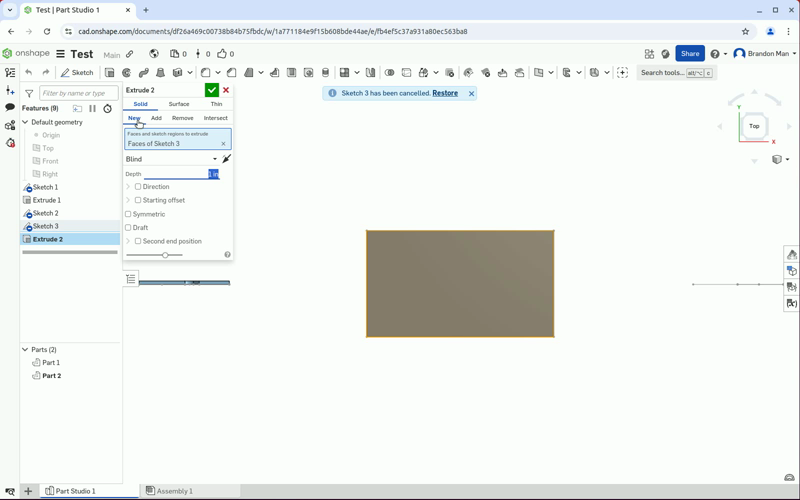
text(9.92)
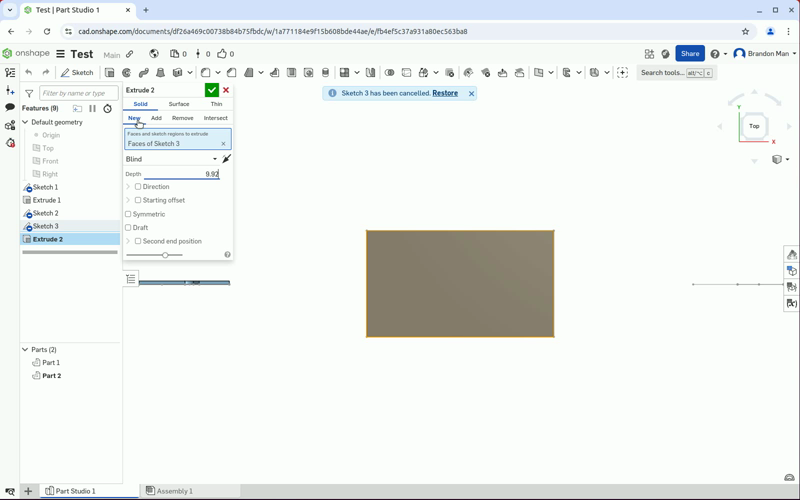
key(tab, 3)
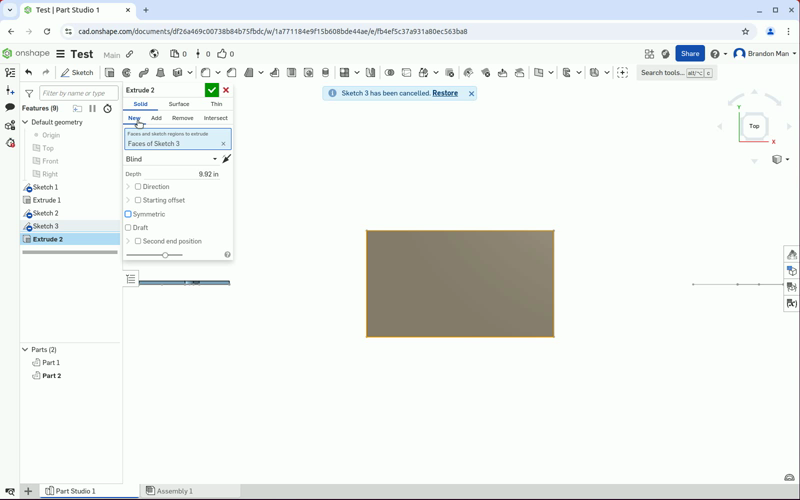
key(space)
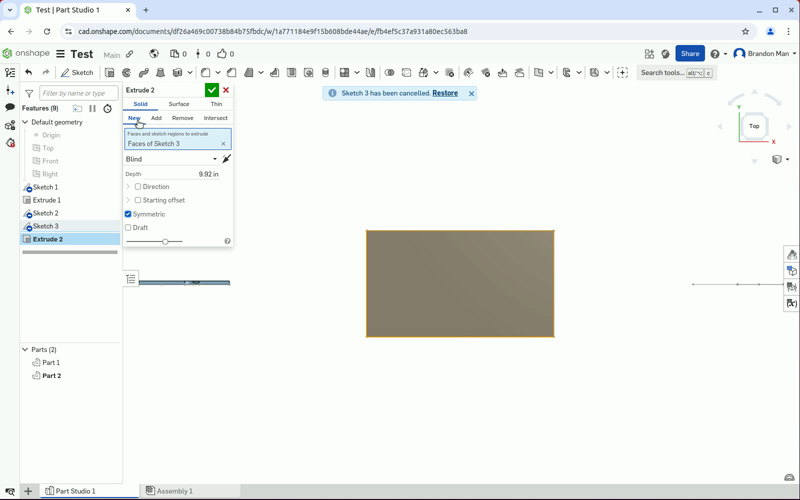
key(enter)
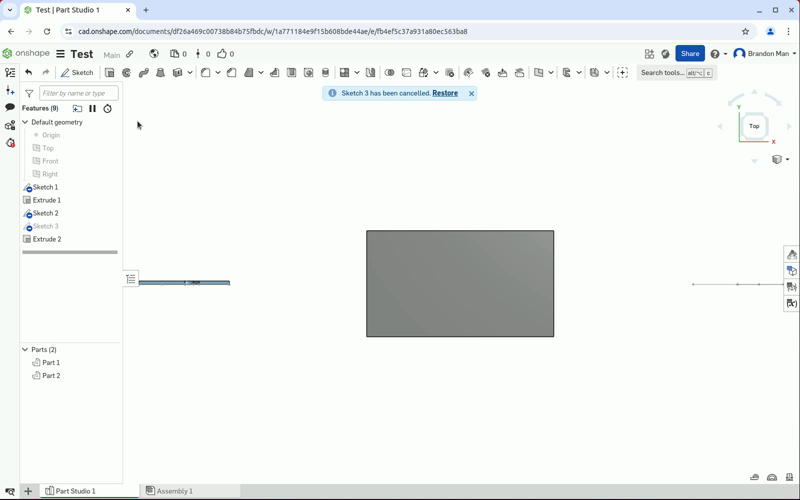
key(shift+h)
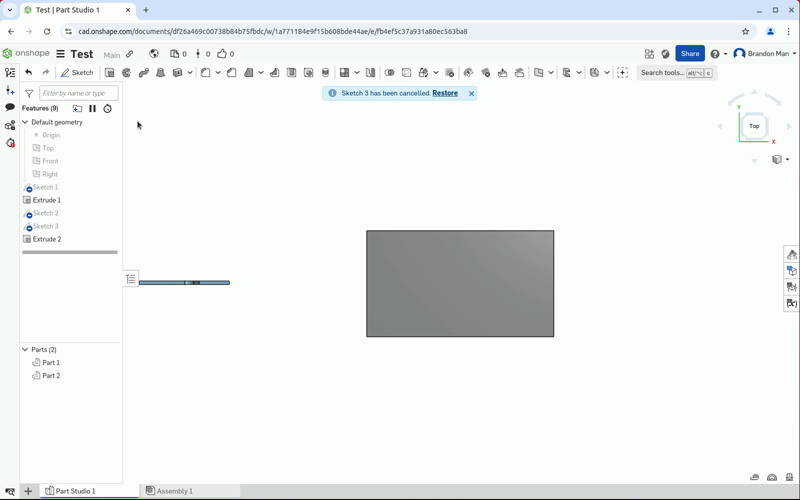
key(shift+h)
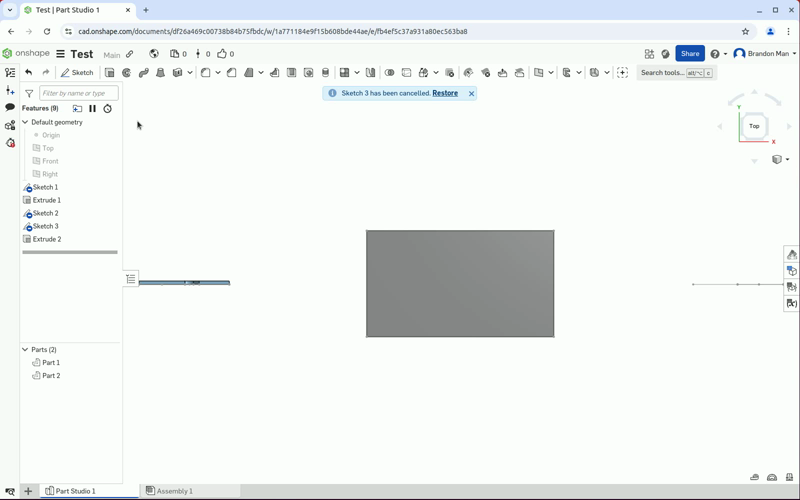
mouse_move(73, 189)
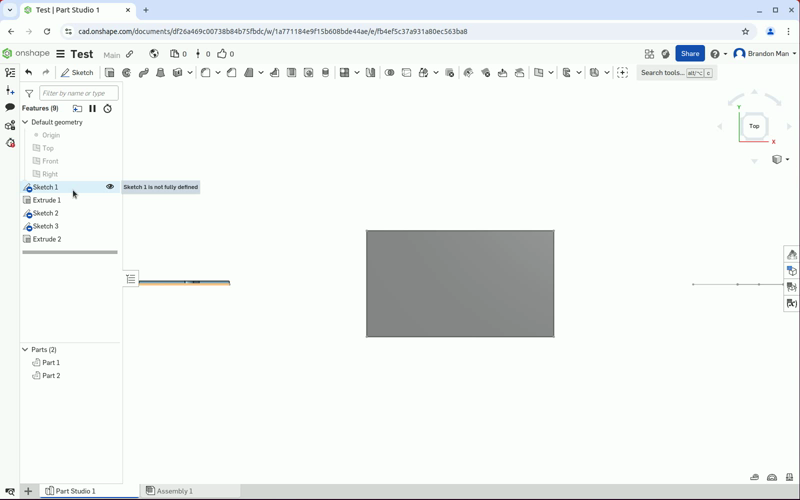
click(73, 189)
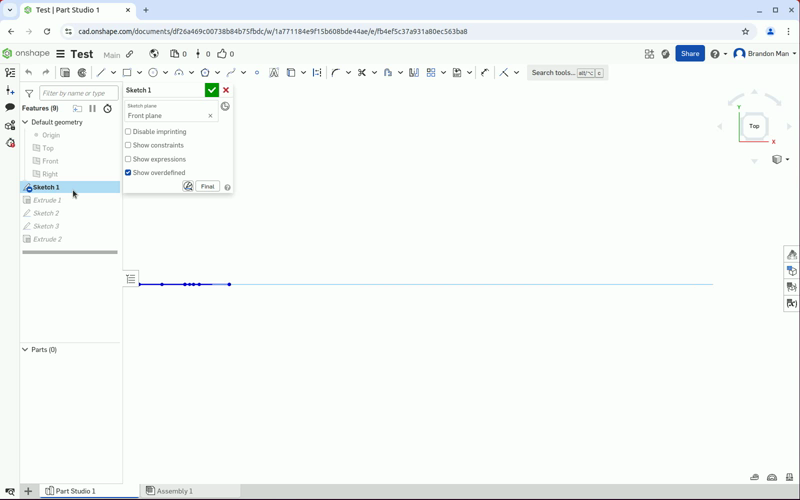
mouse_move(229, 92)
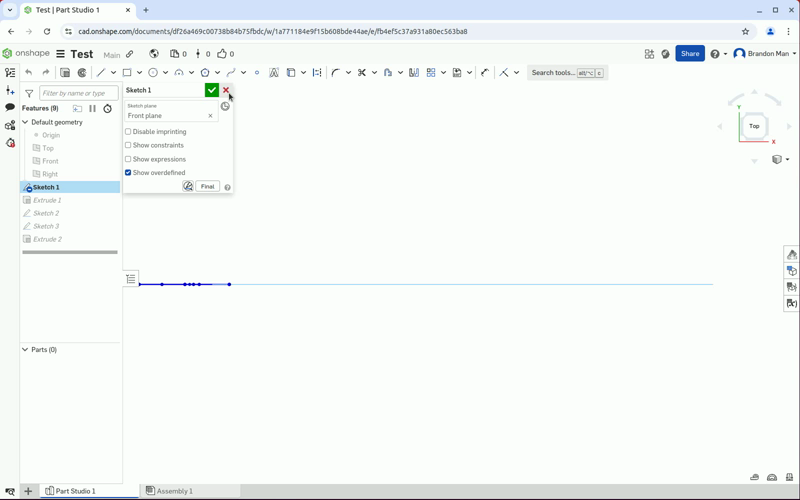
click(229, 92)
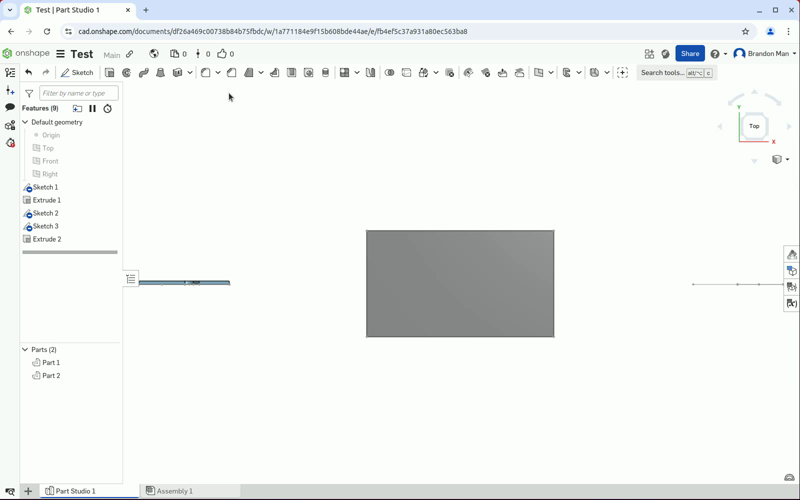
mouse_move(541, 75)
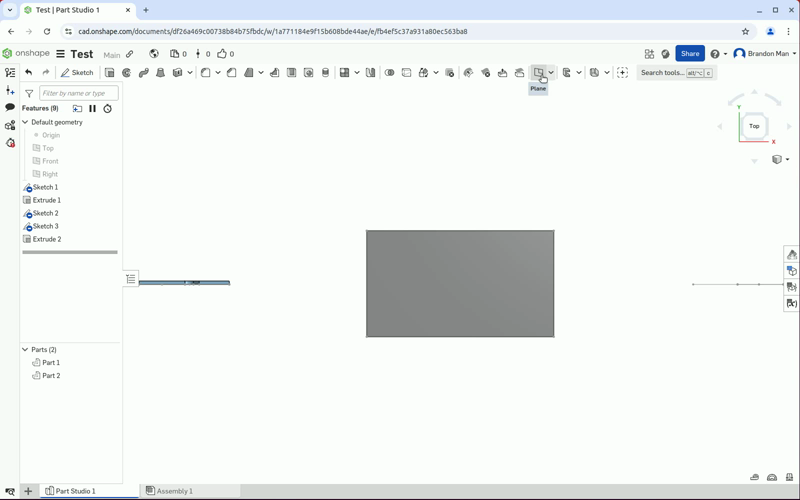
click(541, 75)
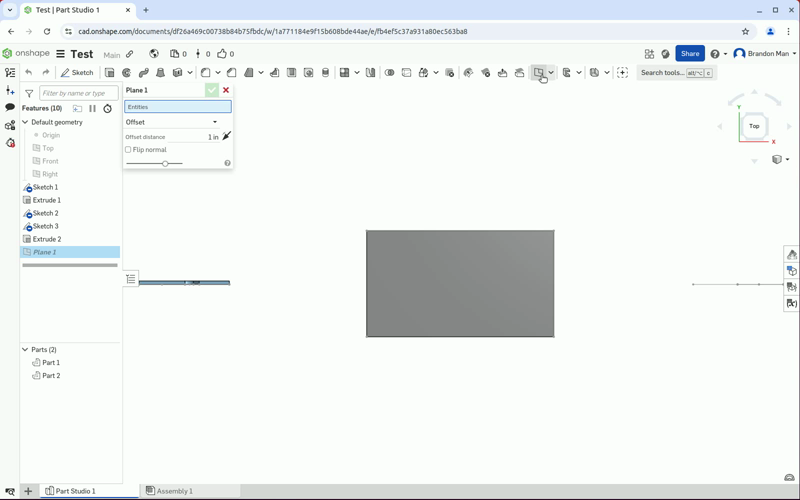
mouse_move(73, 150)
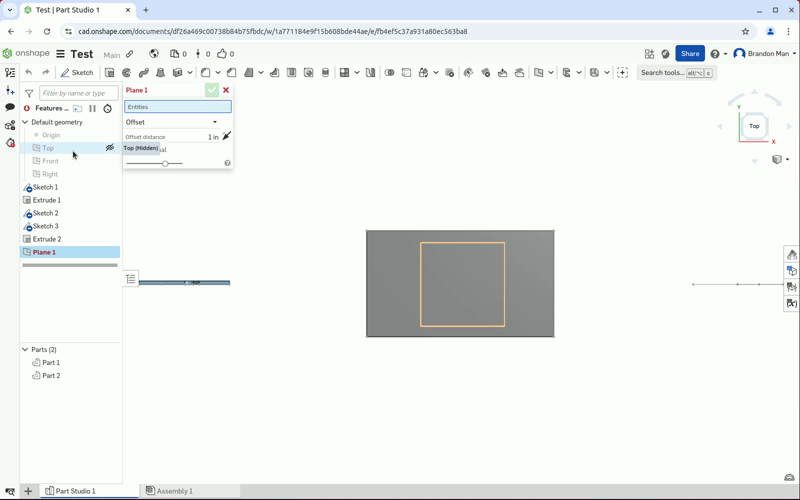
click(73, 150)
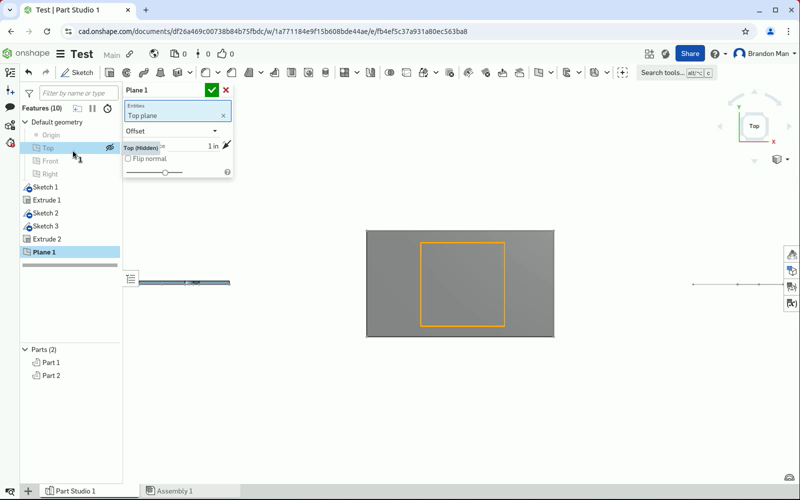
key(tab, 2)
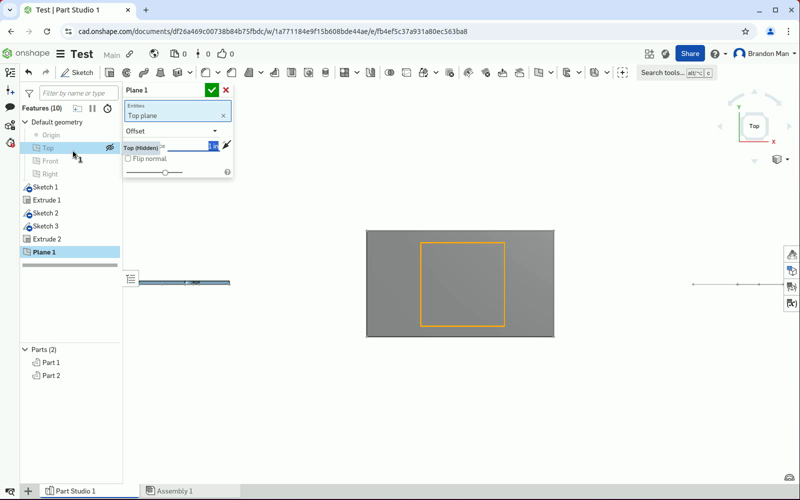
text(4.96)
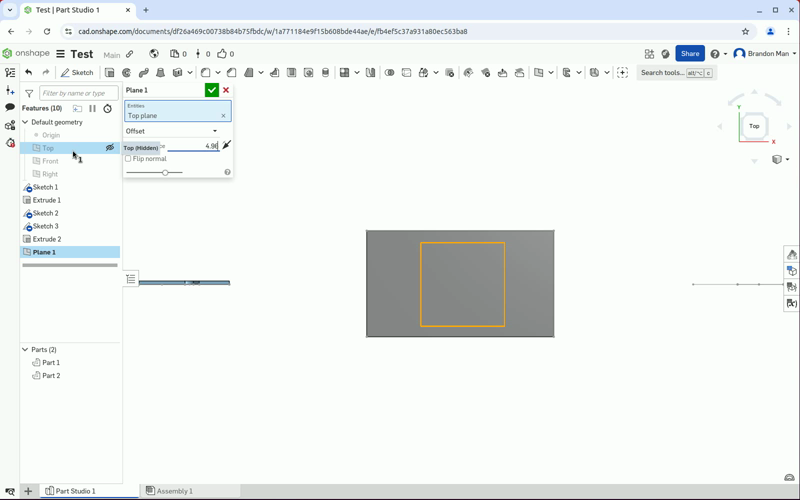
key(enter, 2)
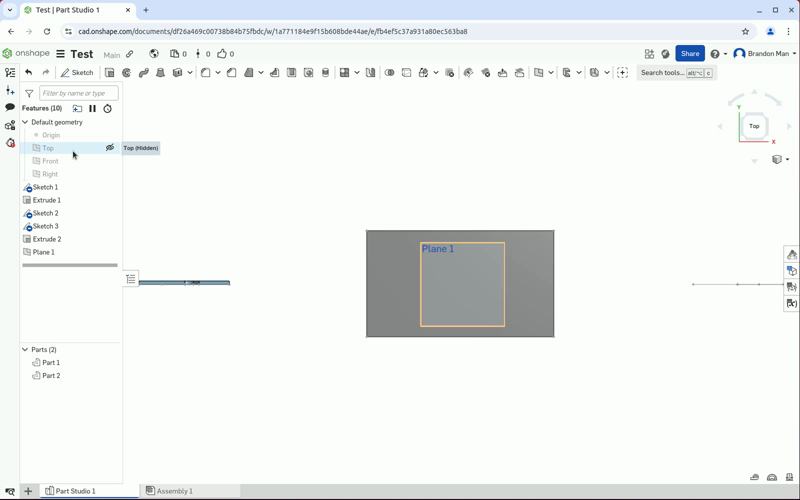
key(shift+s)
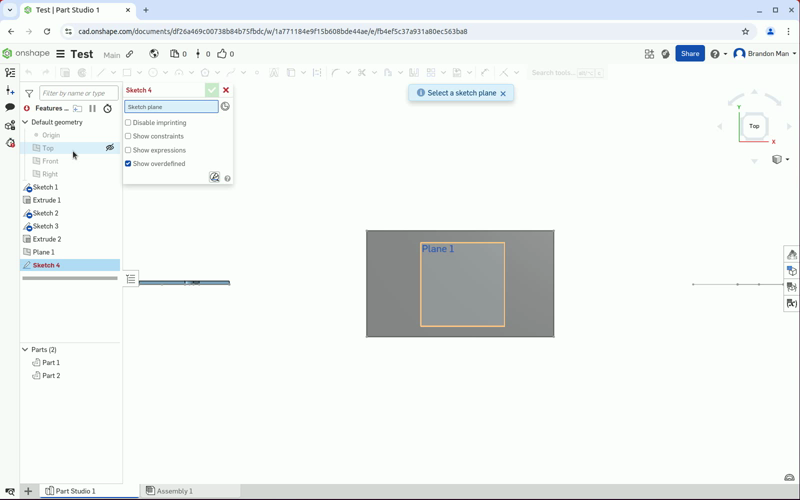
mouse_move(73, 254)
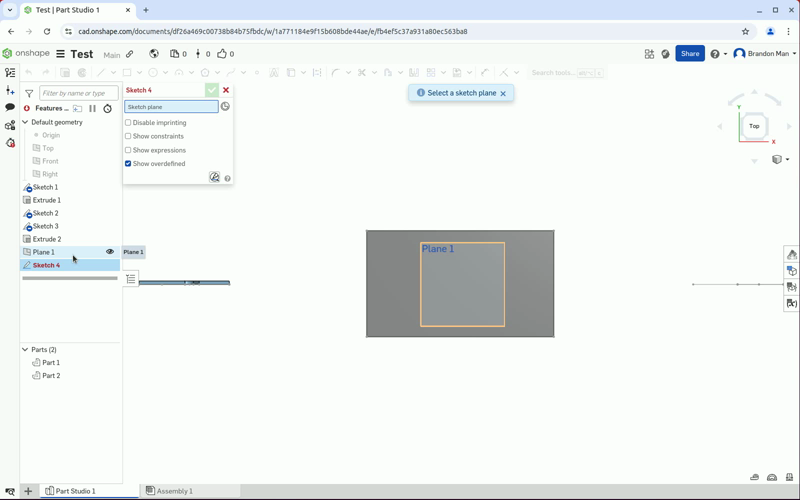
click(73, 254)
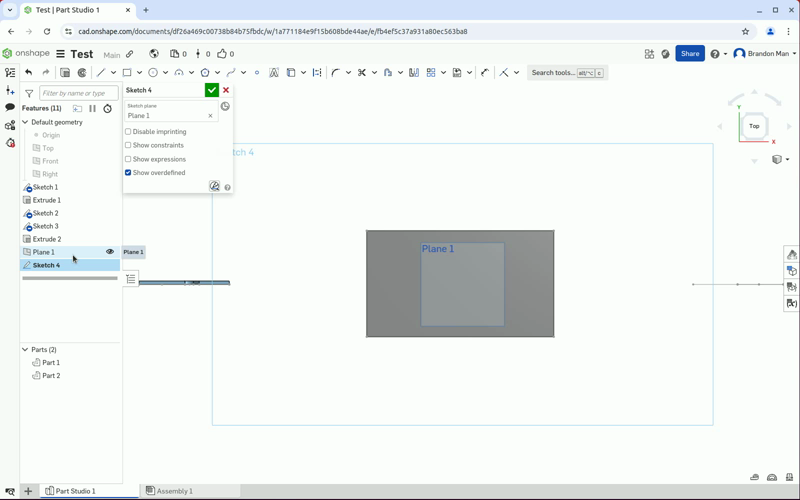
mouse_move(73, 352)
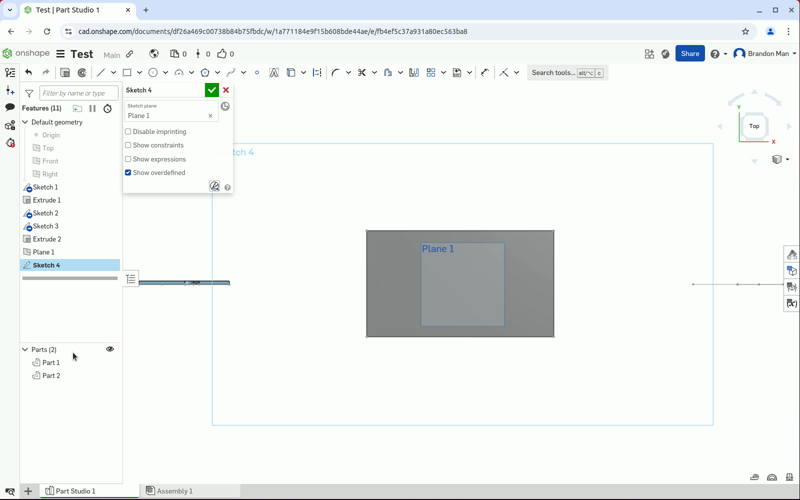
key(y)
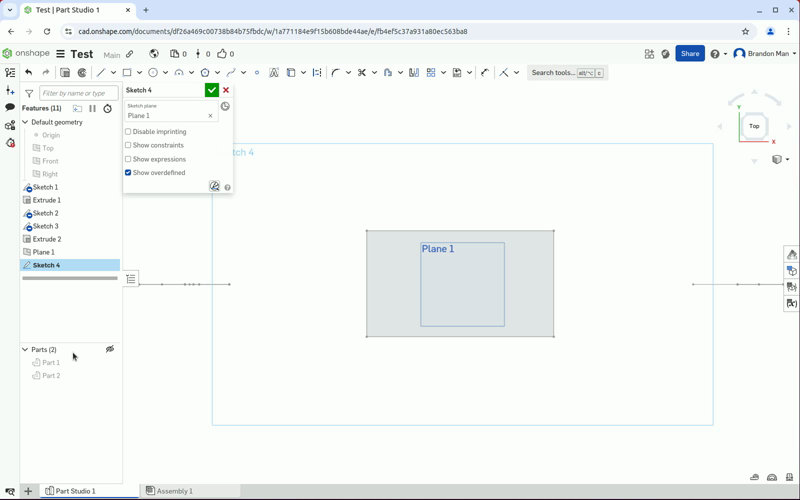
key(l)
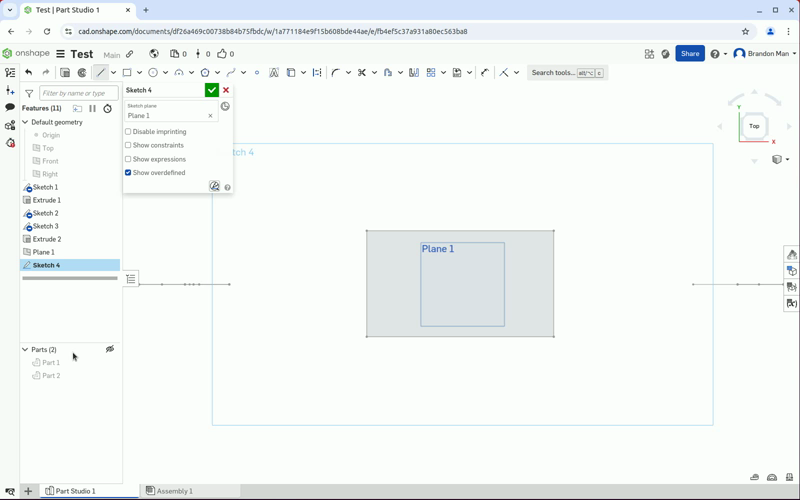
key_down(shift)
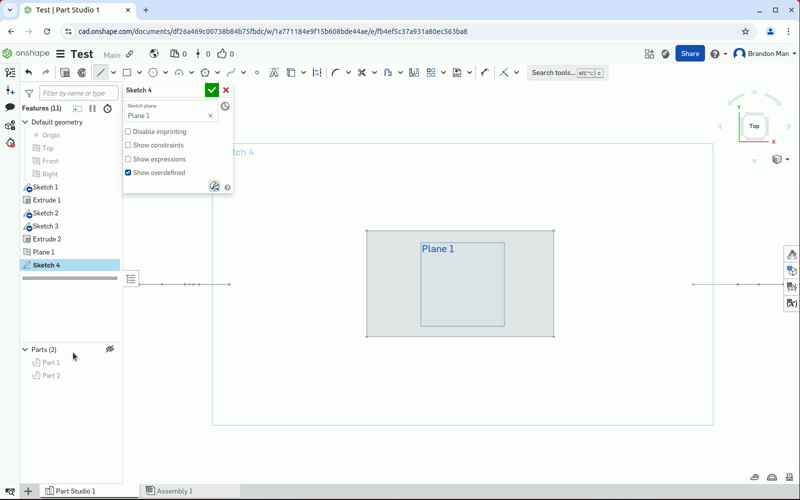
mouse_move(368, 334)
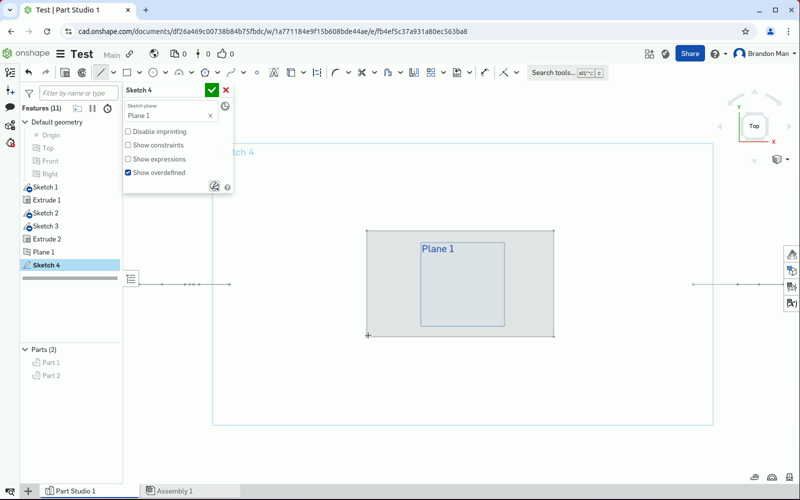
click(368, 334)
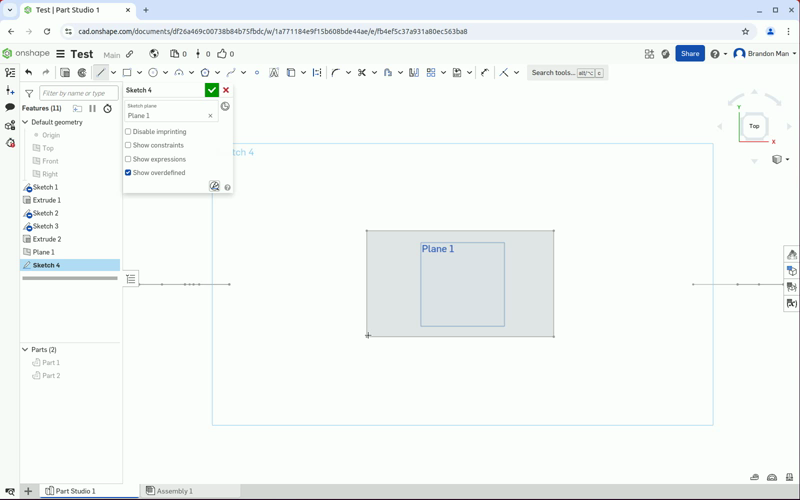
key_up(shift)
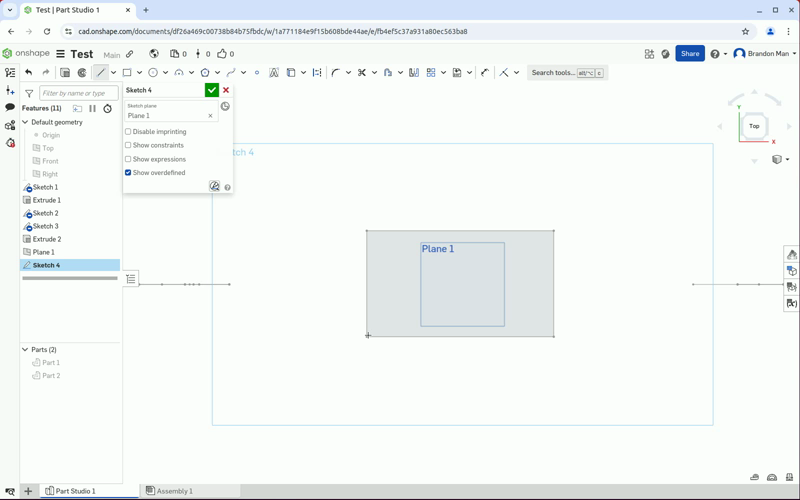
key_down(shift)
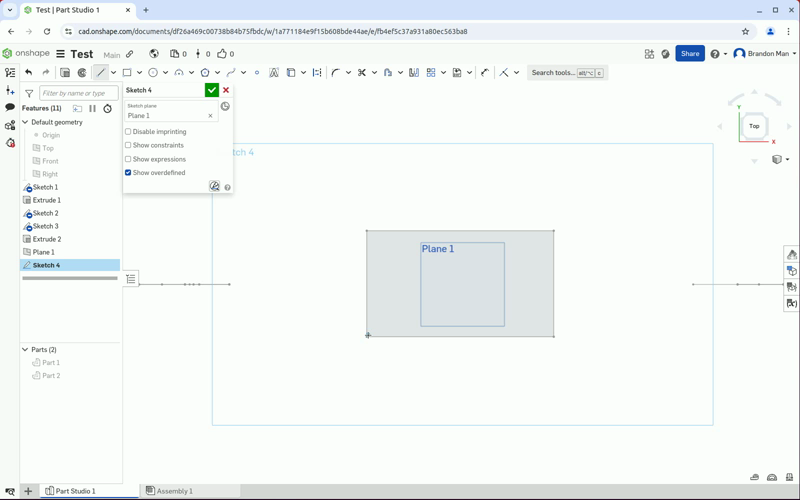
mouse_move(552, 334)
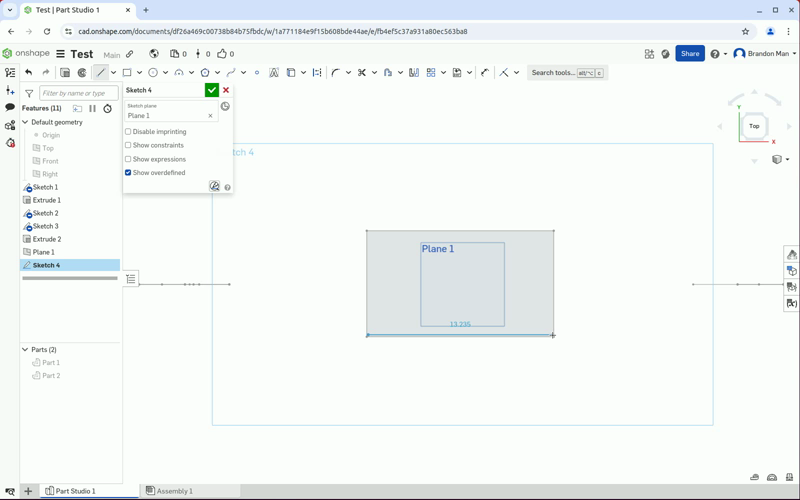
click(552, 334)
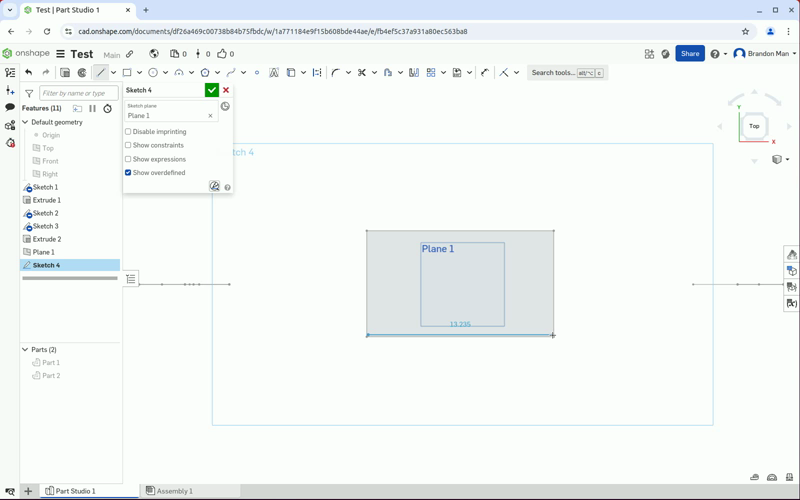
key_up(shift)
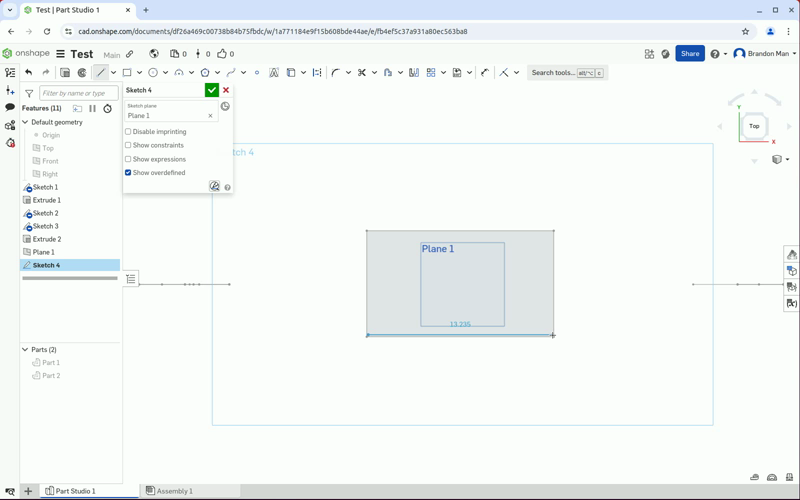
key_down(shift)
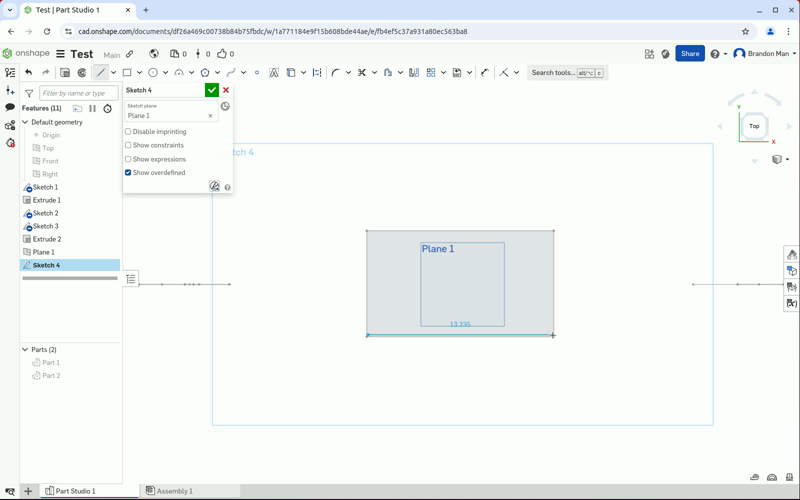
mouse_move(552, 231)
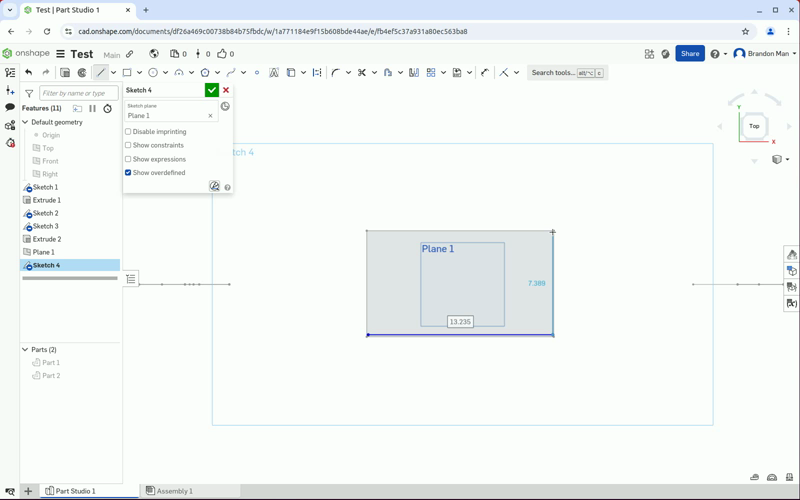
click(552, 231)
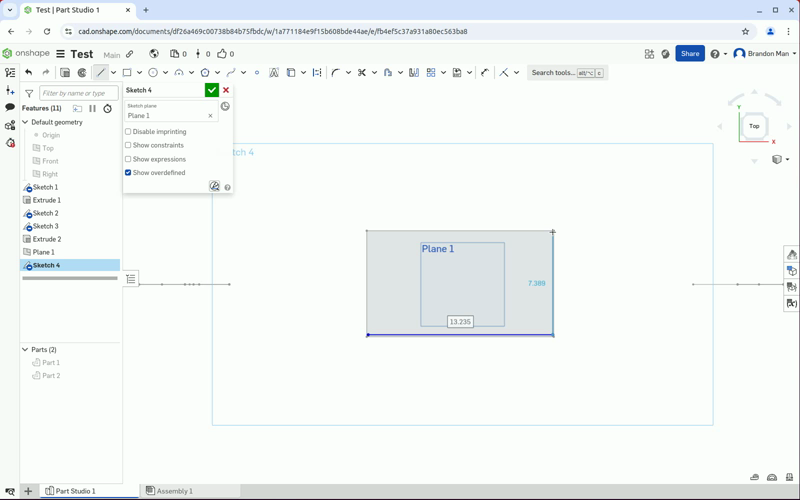
key_up(shift)
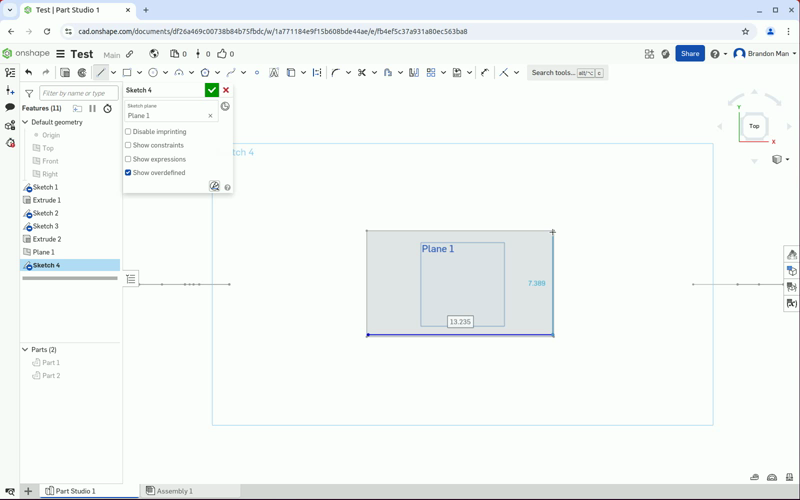
key_down(shift)
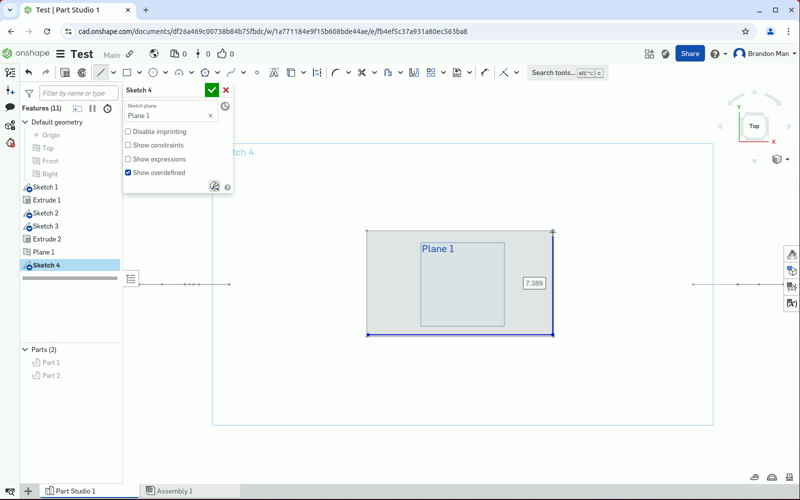
mouse_move(368, 231)
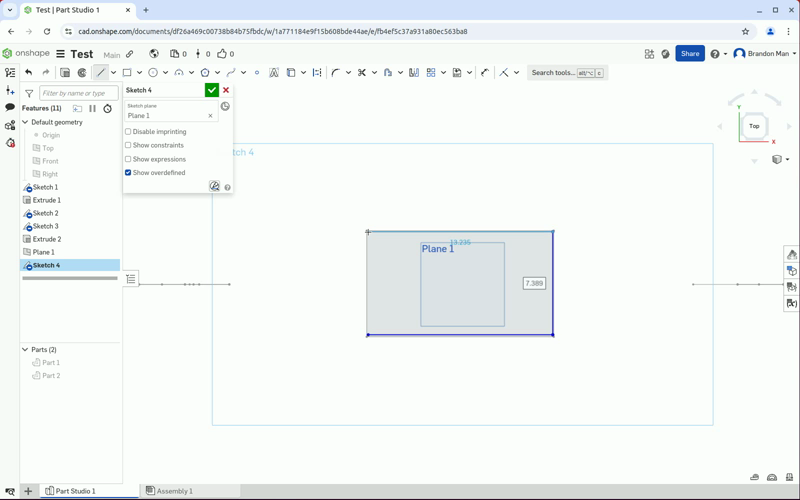
click(368, 231)
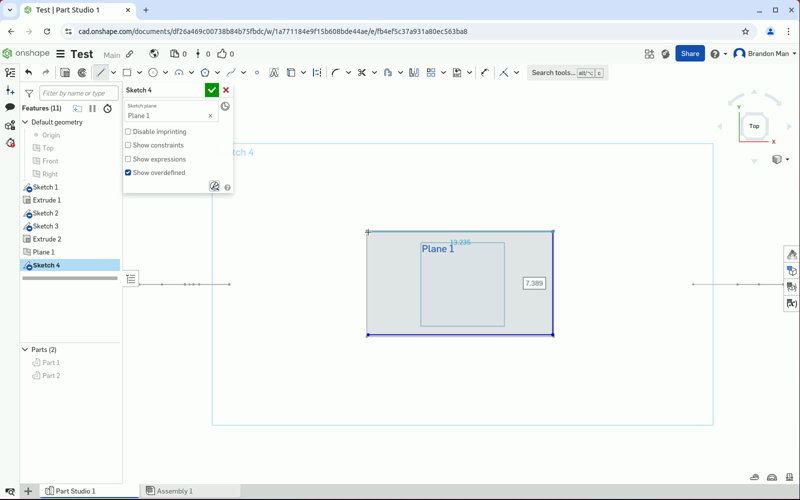
key_up(shift)
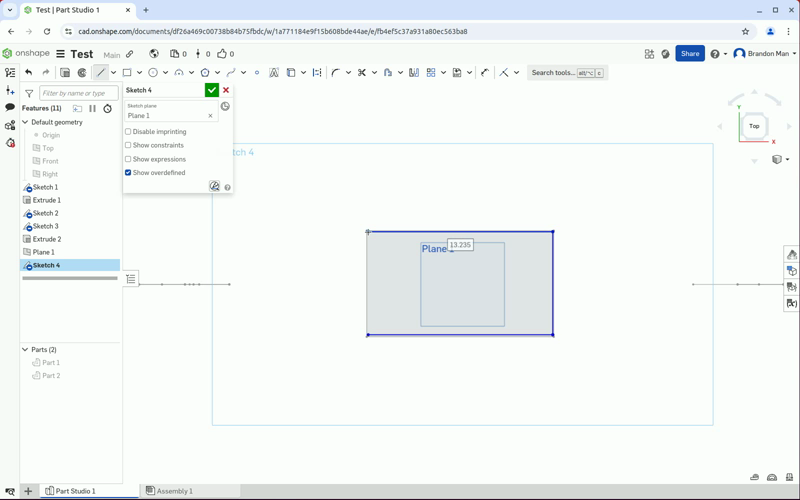
key_down(shift)
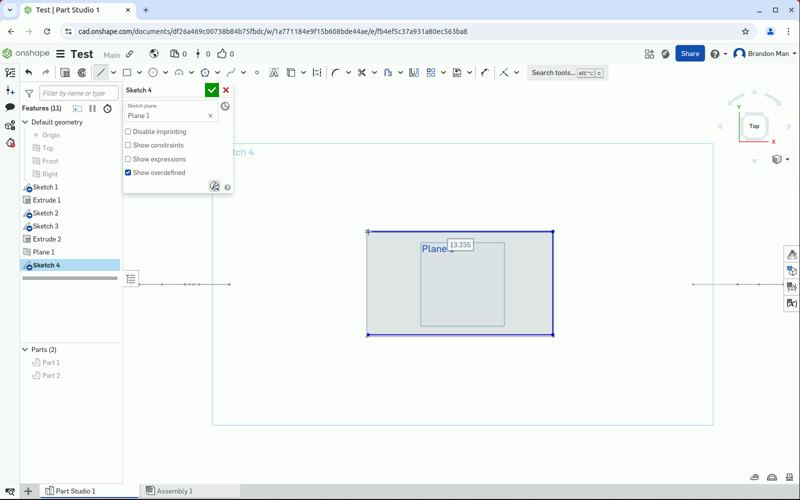
mouse_move(368, 334)
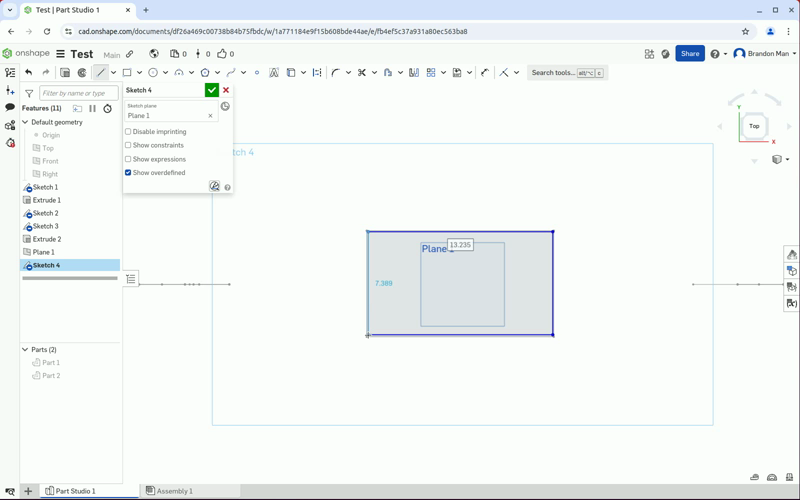
key_up(shift)
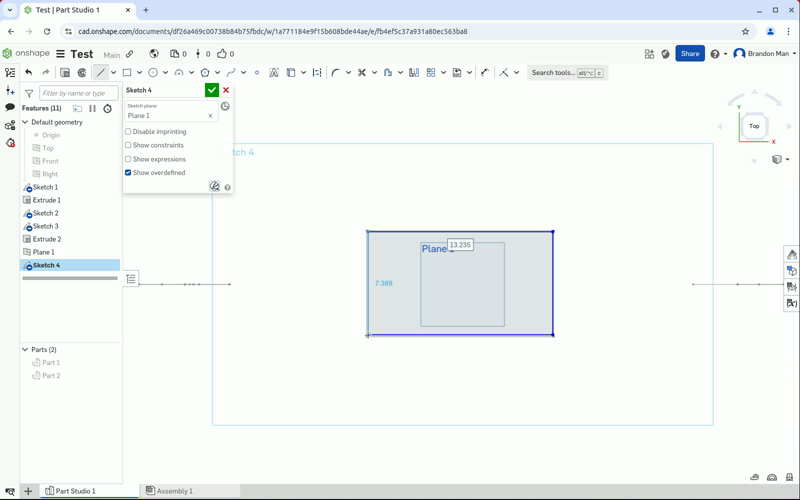
click(368, 334)
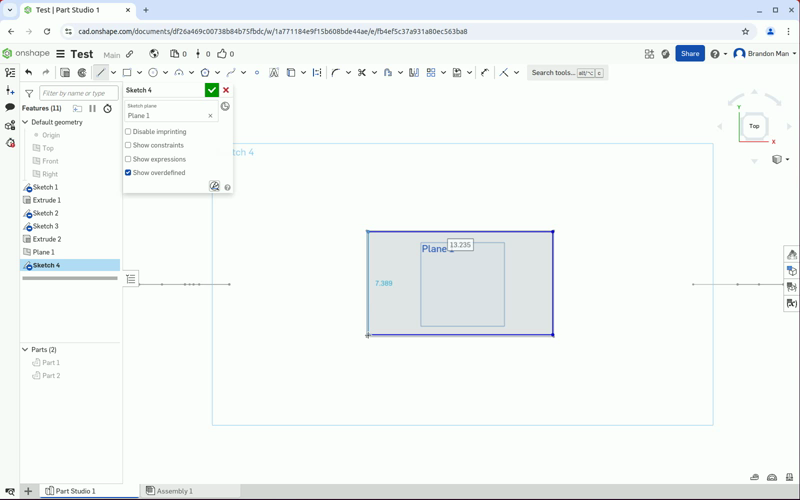
key(esc)
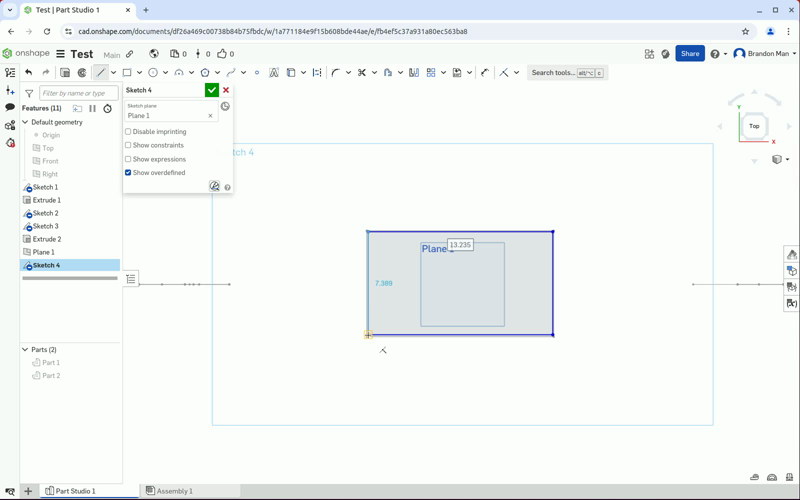
mouse_move(524, 317)
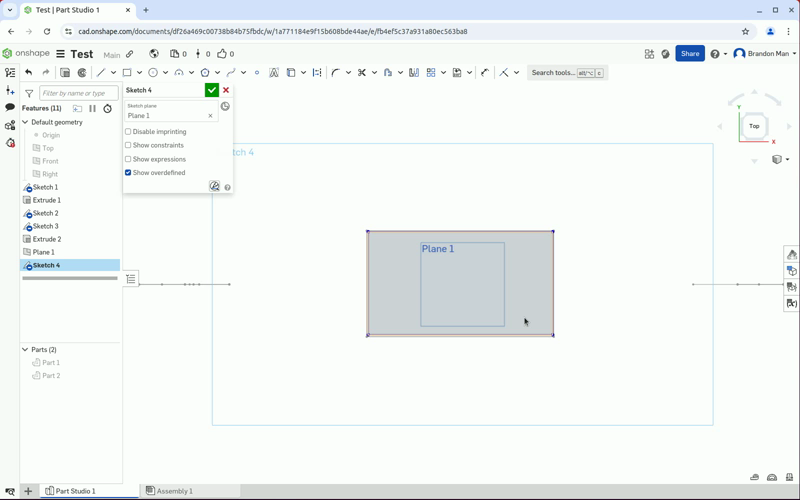
click(524, 317)
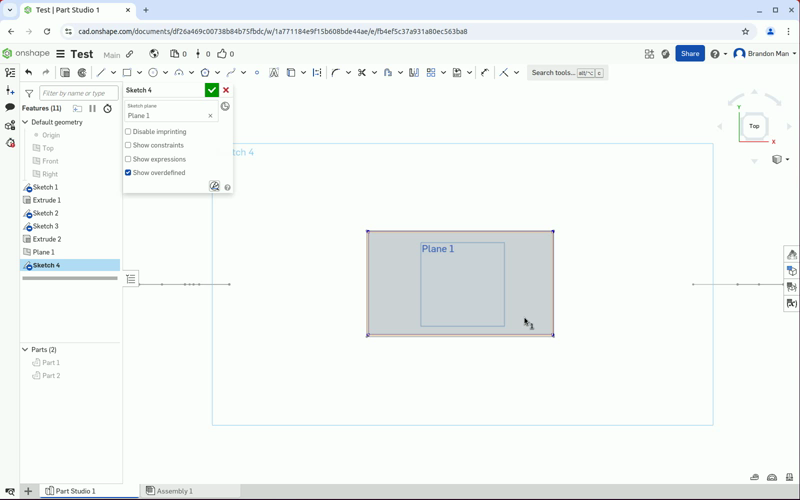
mouse_move(73, 352)
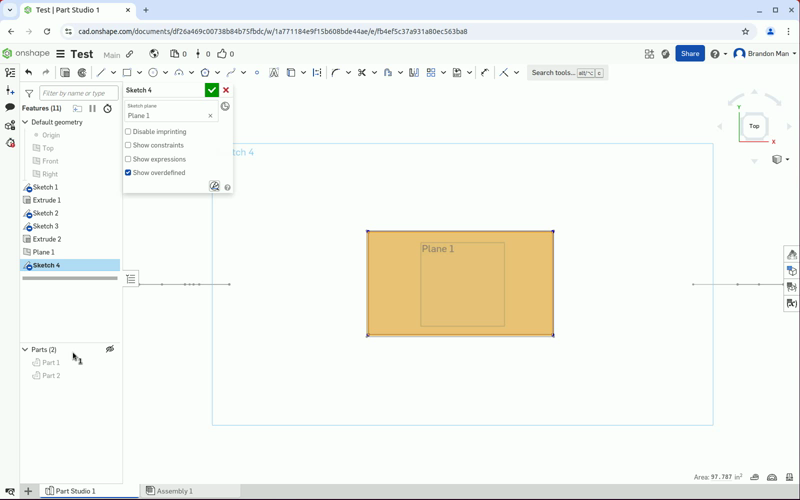
key(shift+y)
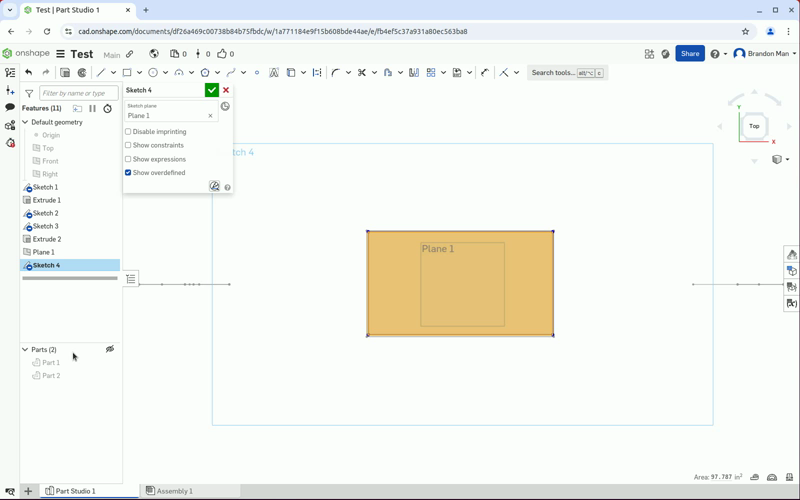
key(shift+e)
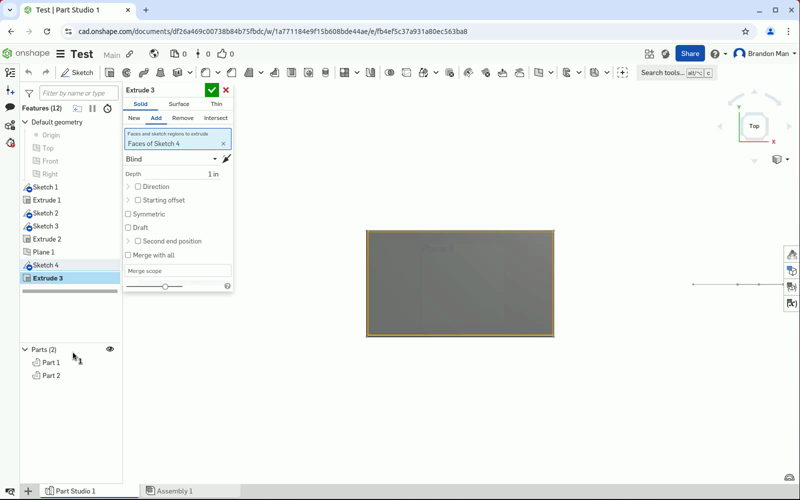
mouse_move(143, 106)
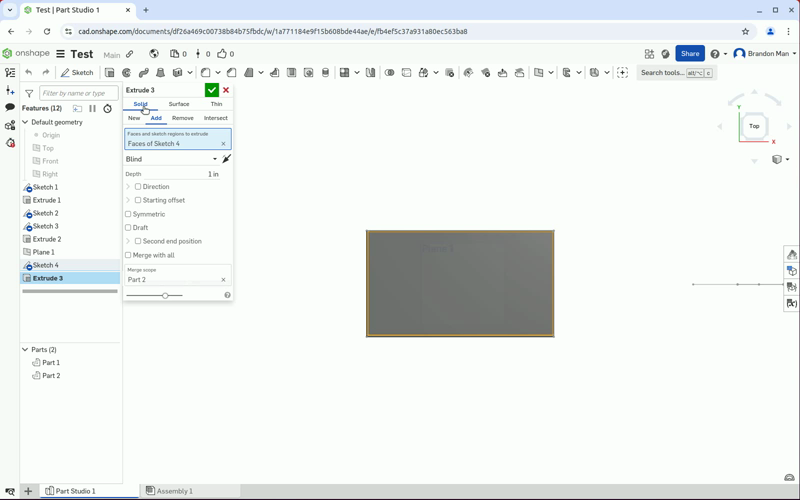
click(143, 106)
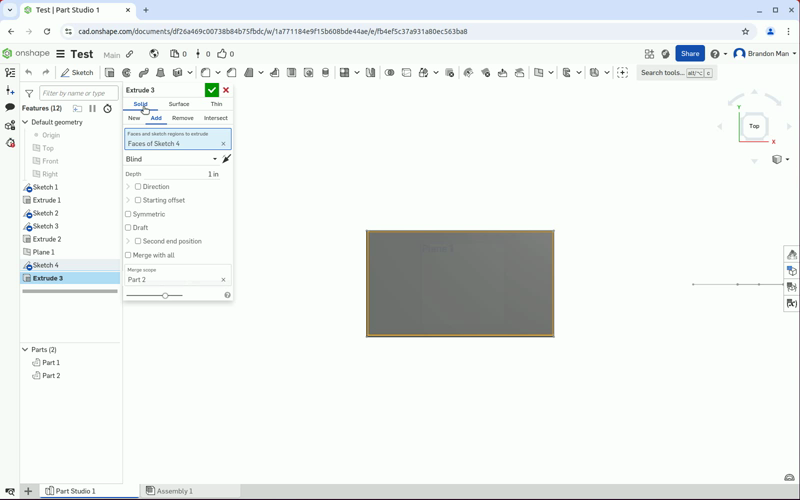
mouse_move(137, 120)
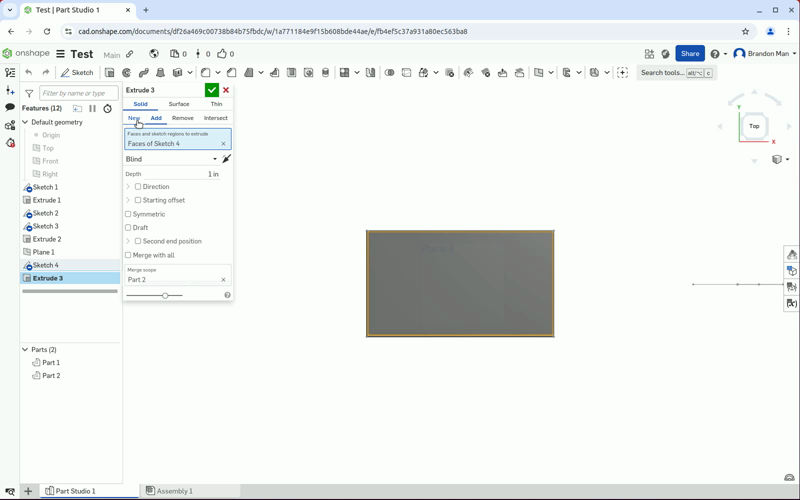
click(137, 120)
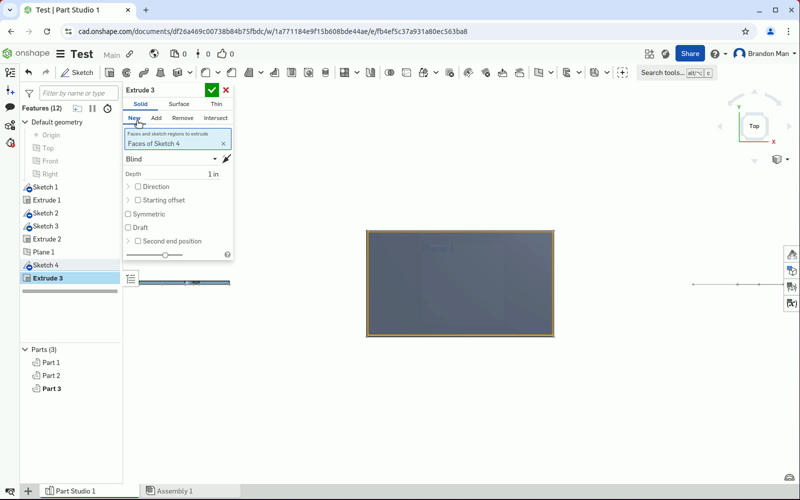
key(tab, 4)
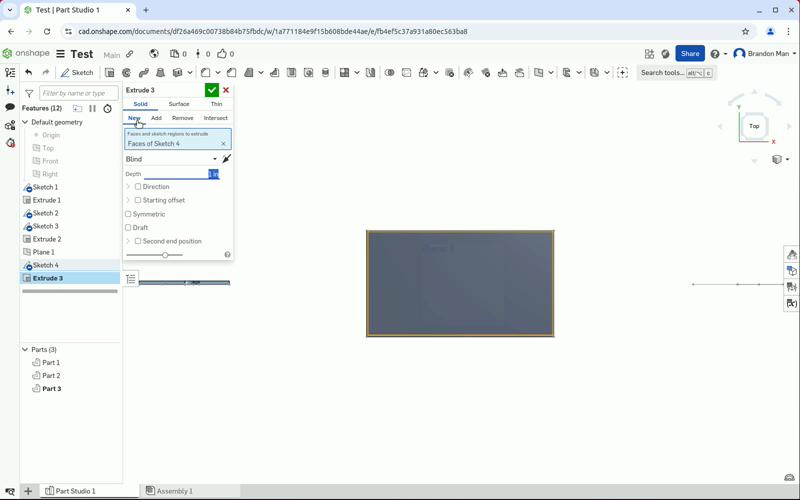
text(0.084)
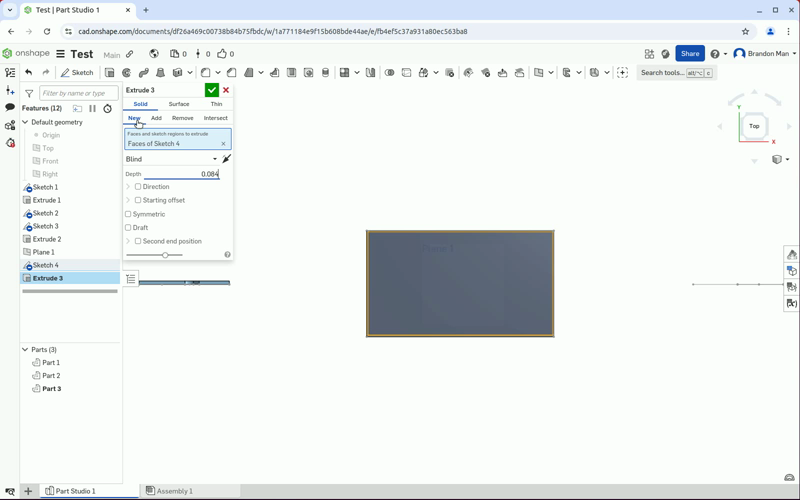
key(enter)
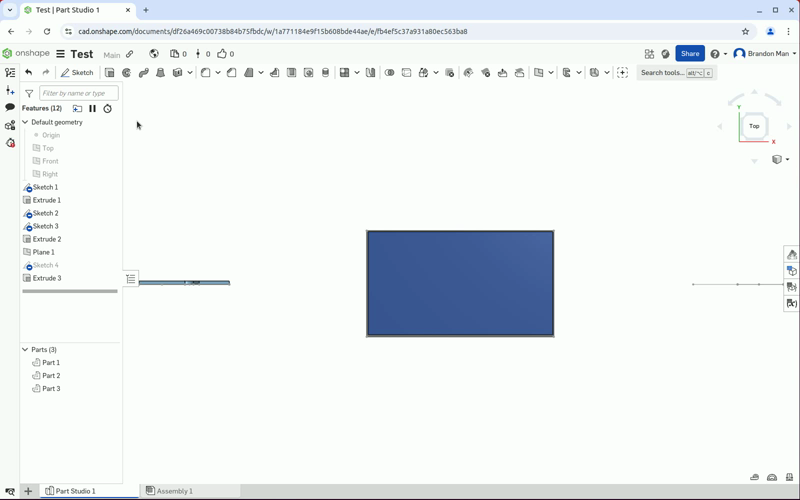
key(shift+h)
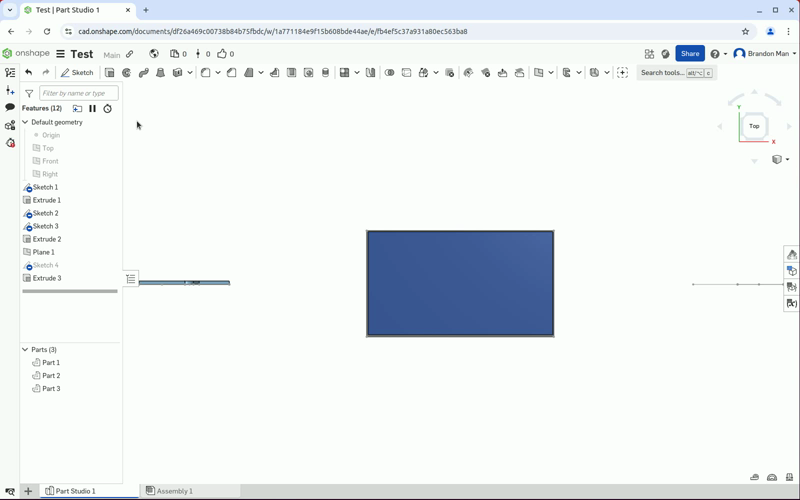
key(shift+h)
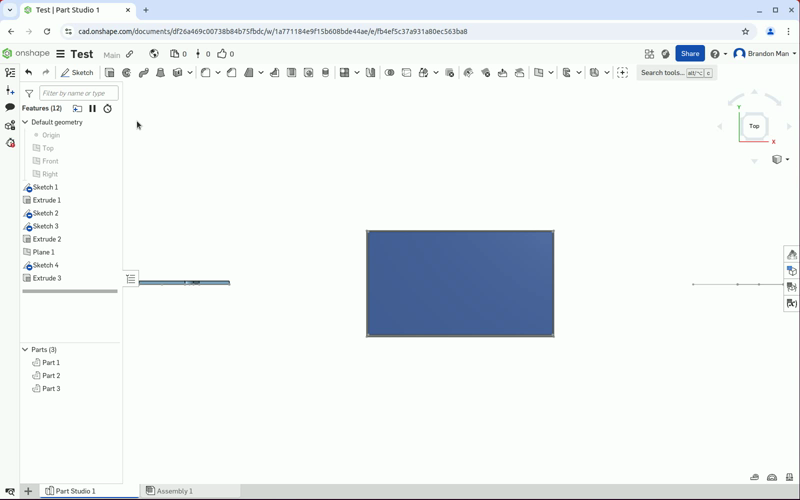
mouse_move(73, 189)
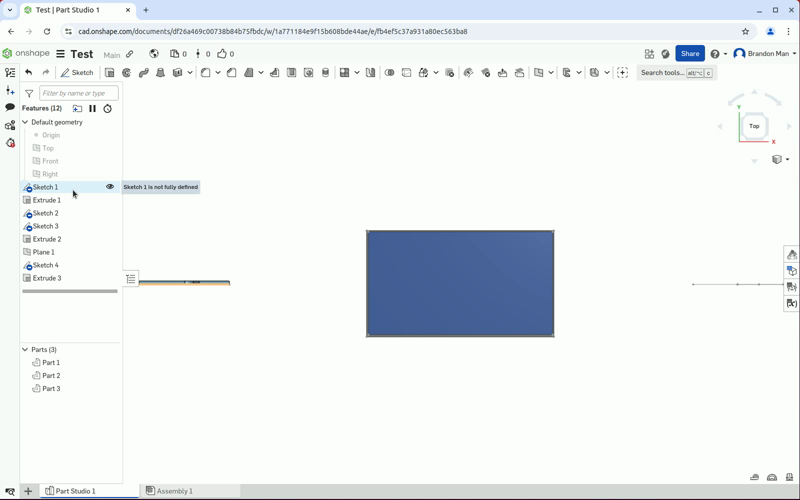
click(73, 189)
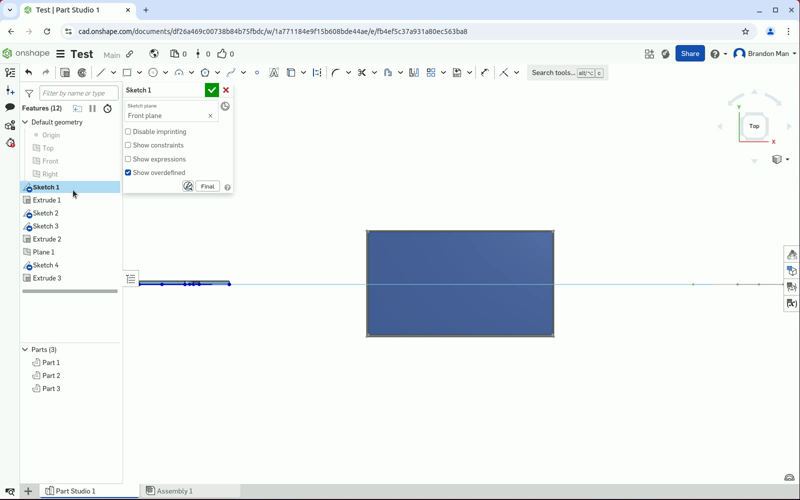
mouse_move(229, 92)
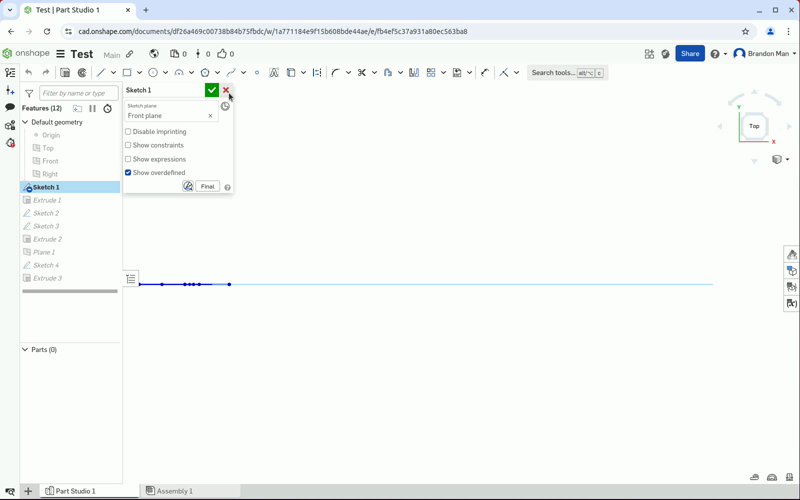
click(229, 92)
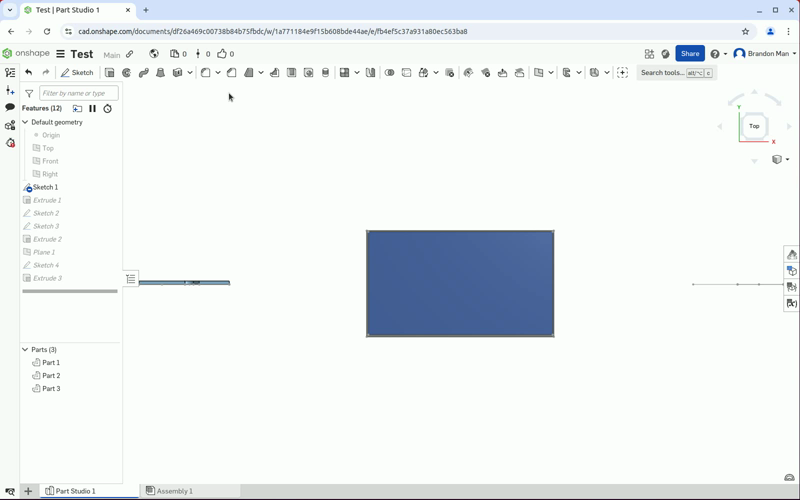
mouse_move(541, 75)
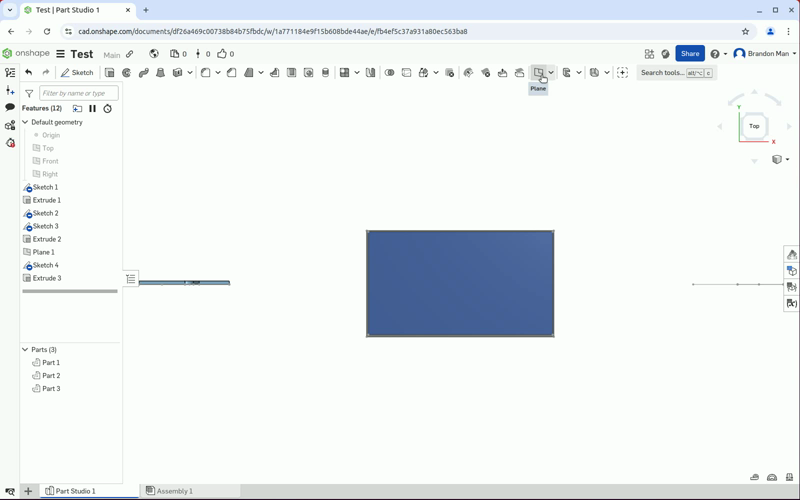
click(541, 75)
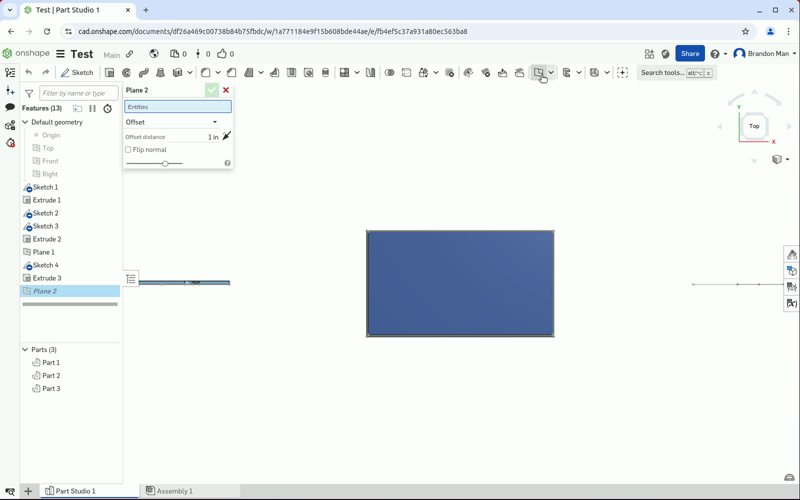
mouse_move(73, 150)
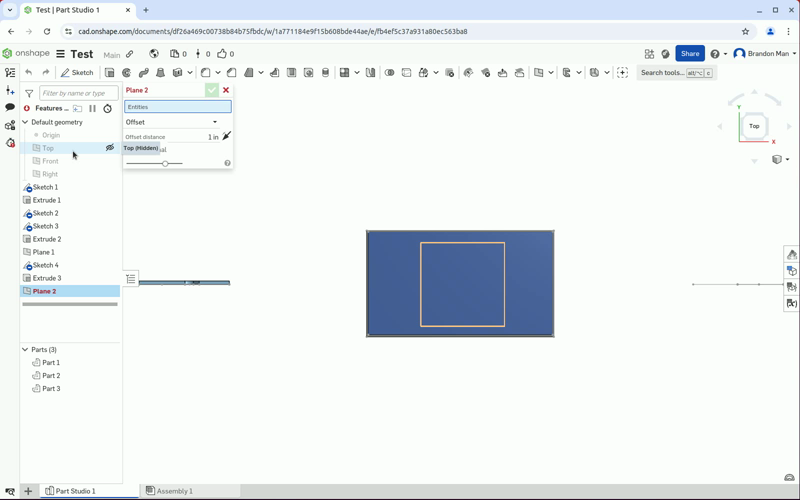
click(73, 150)
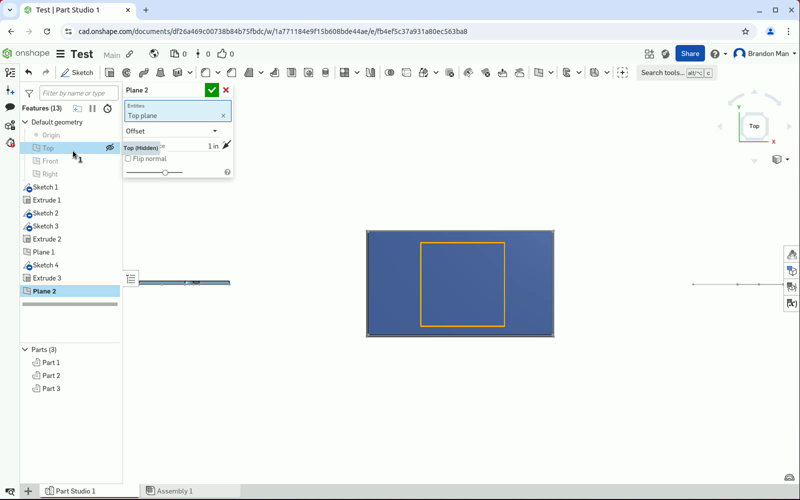
key(tab, 2)
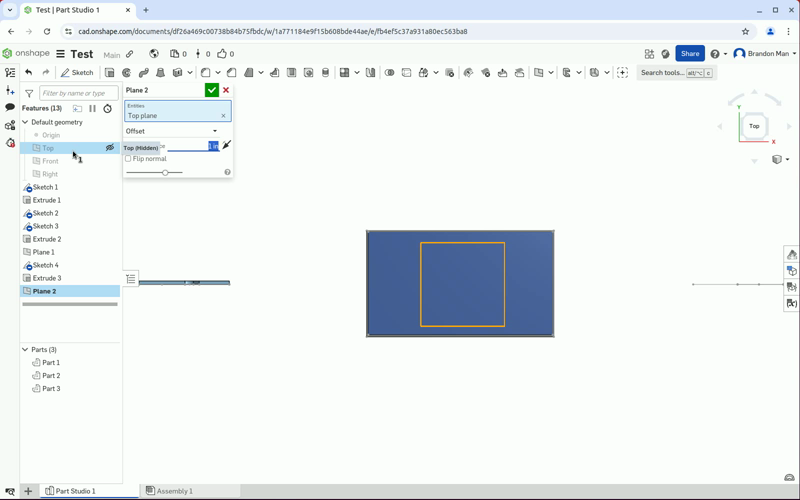
text(5.046)
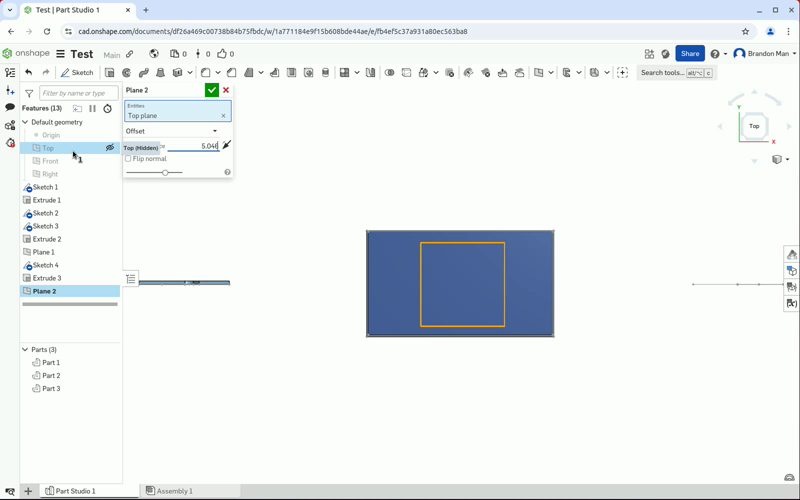
key(enter, 2)
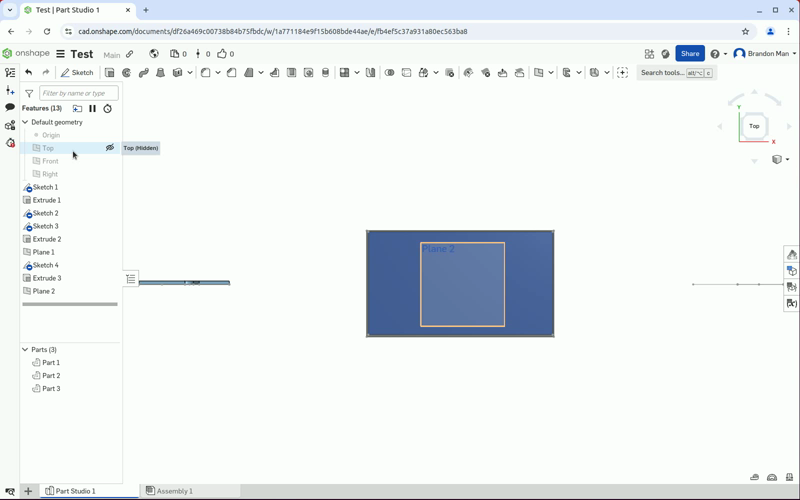
key(shift+s)
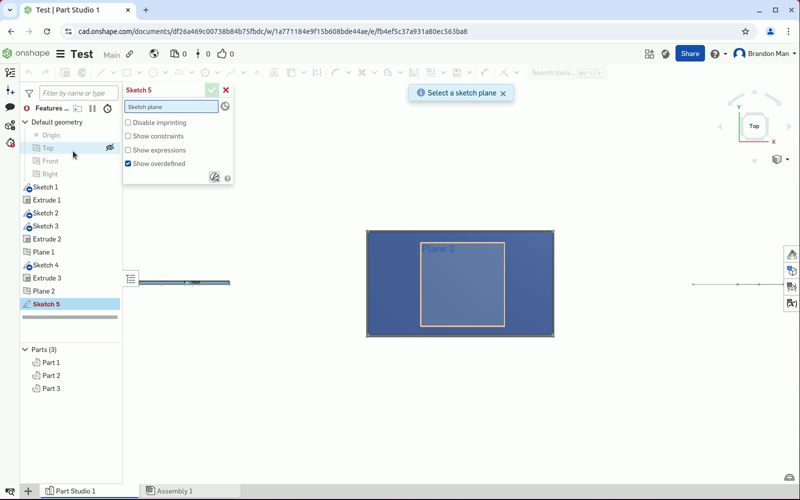
mouse_move(73, 293)
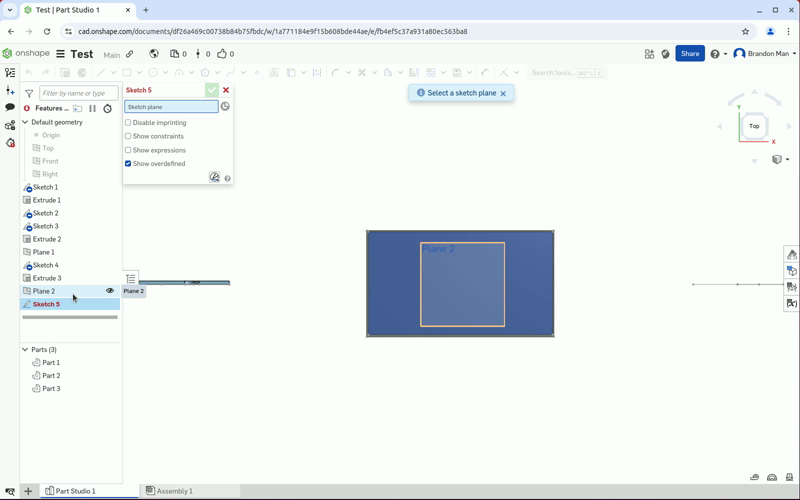
click(73, 293)
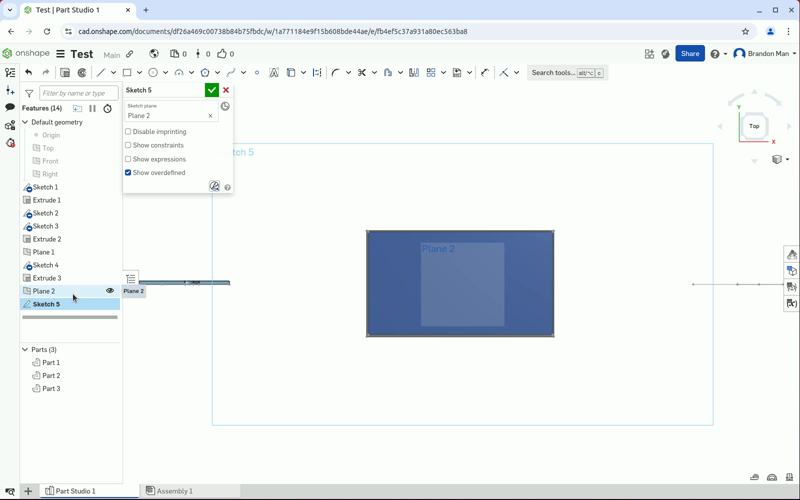
mouse_move(73, 352)
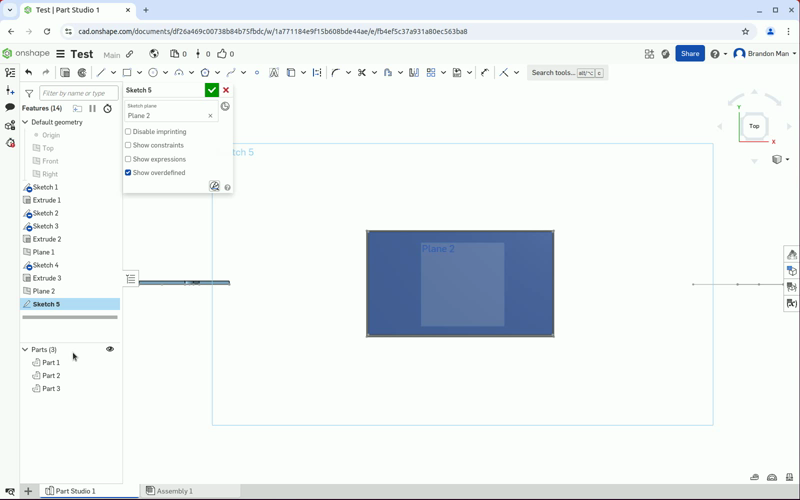
key(y)
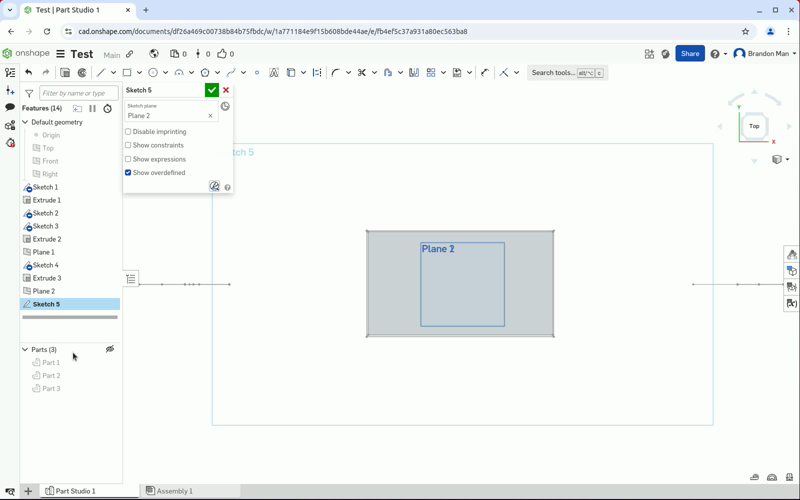
key(l)
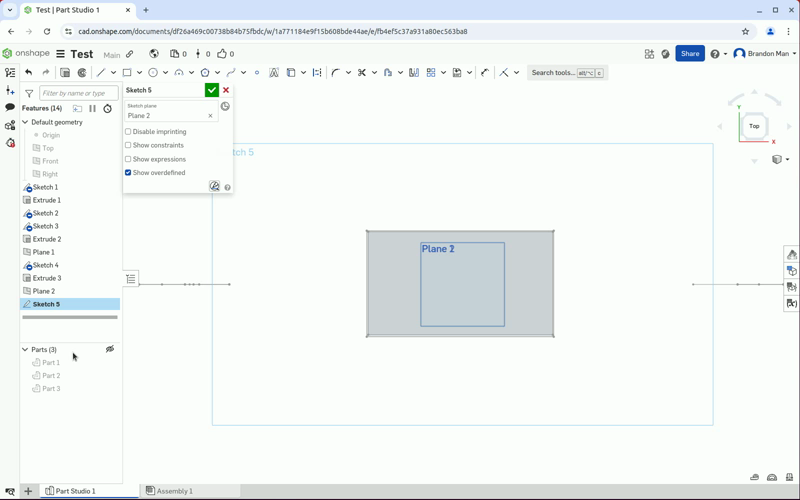
key_down(shift)
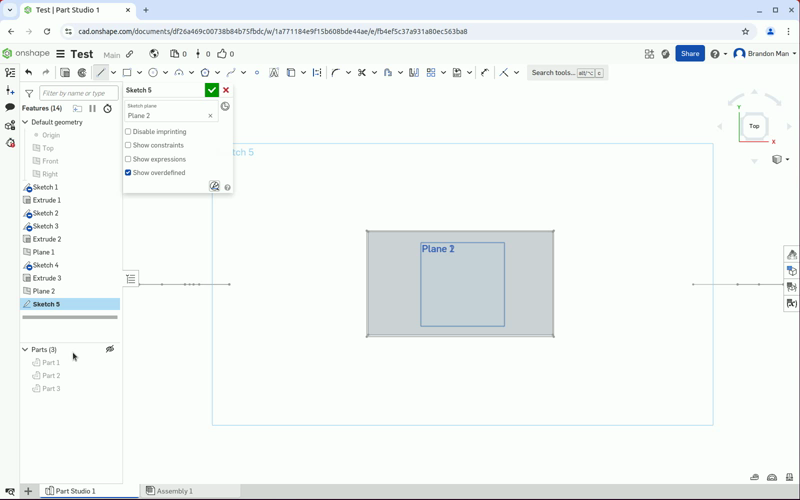
mouse_move(368, 334)
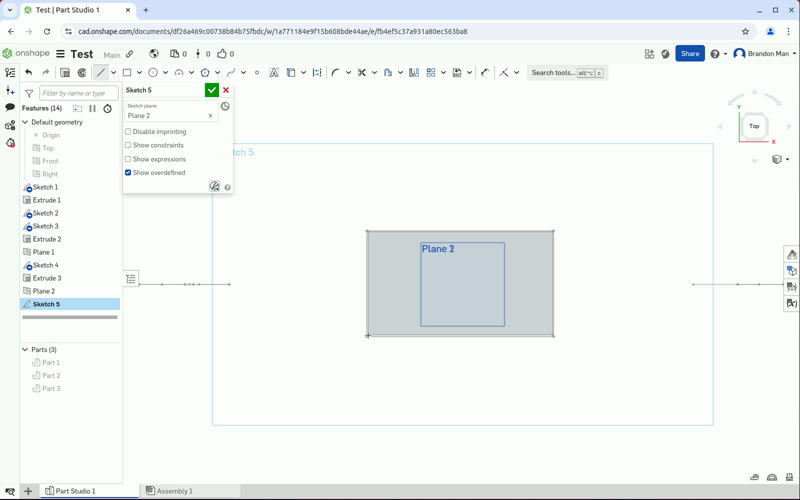
click(368, 334)
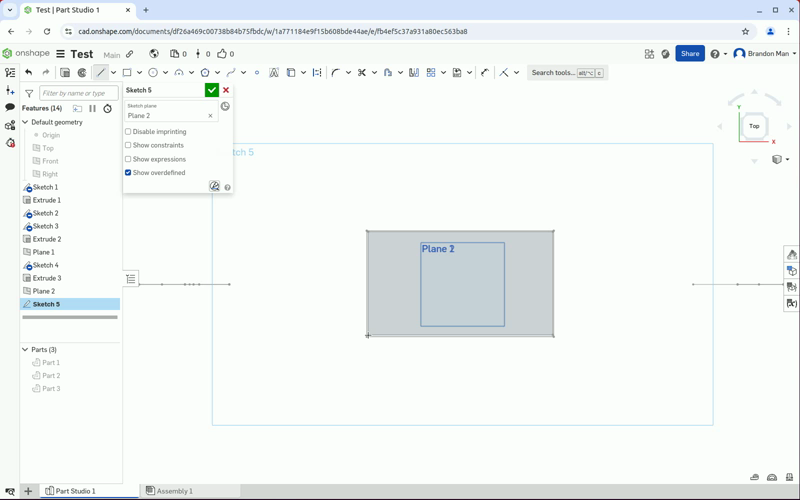
key_up(shift)
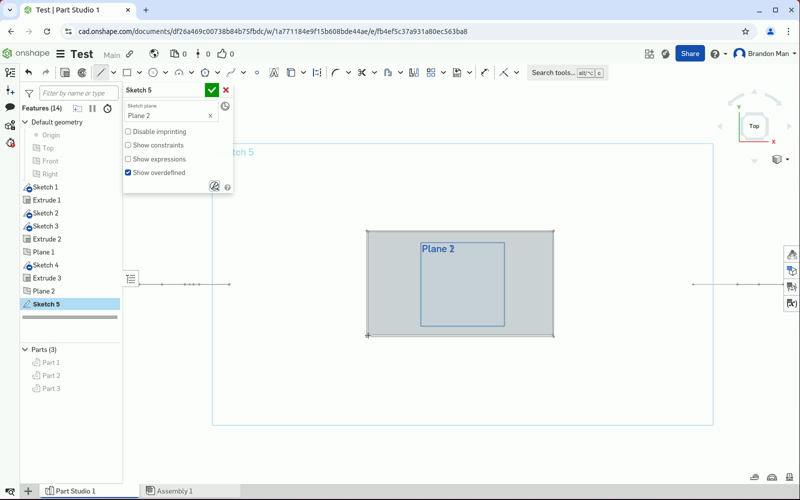
key_down(shift)
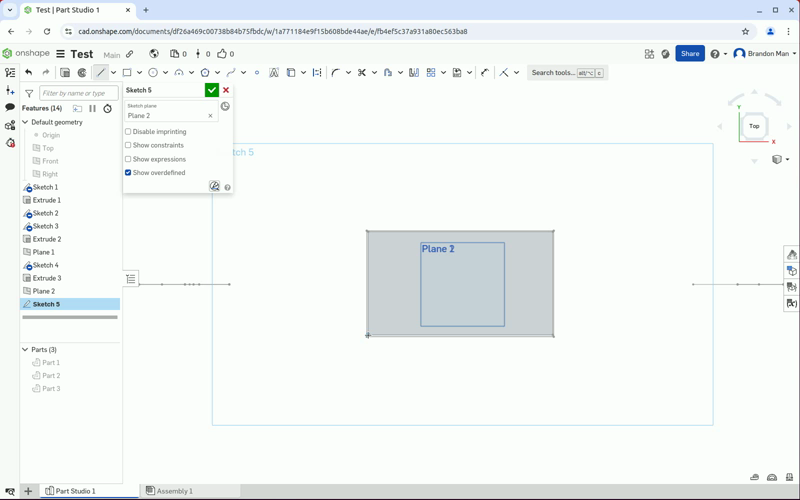
mouse_move(552, 334)
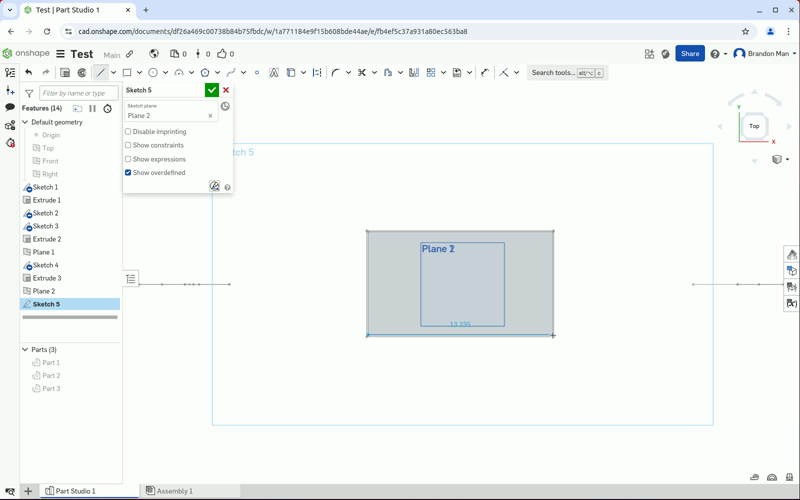
click(552, 334)
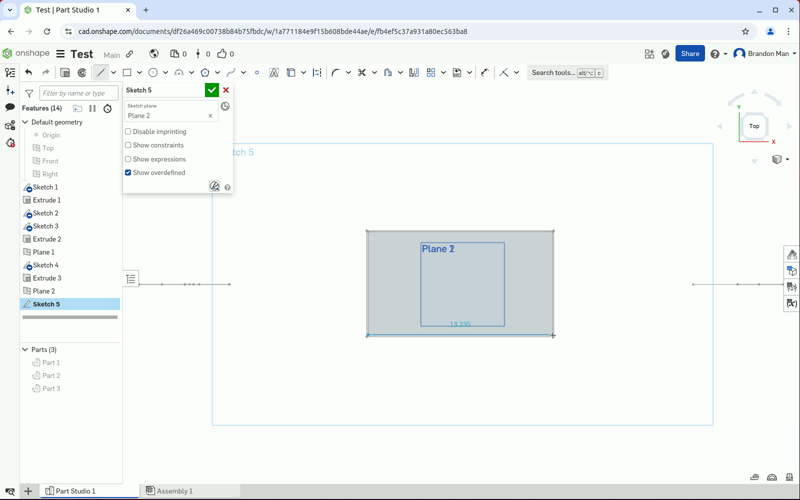
key_up(shift)
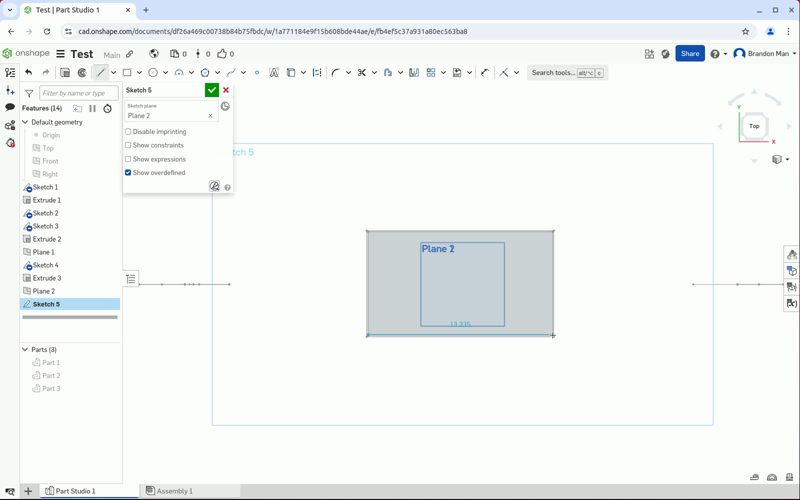
key_down(shift)
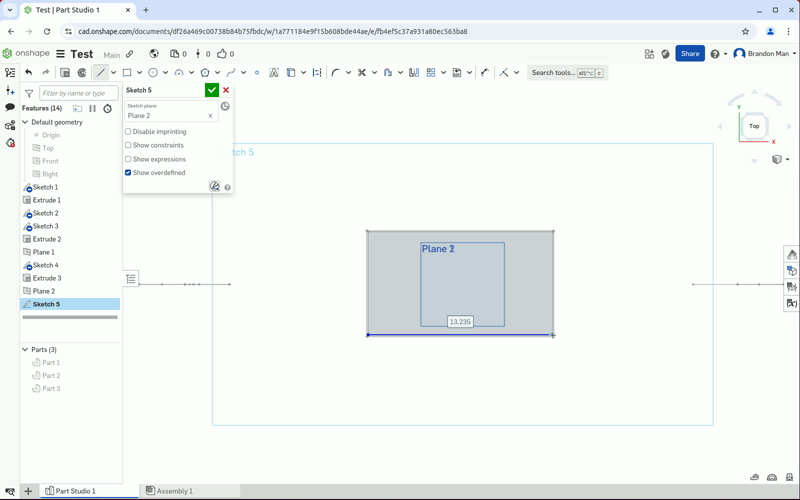
mouse_move(552, 258)
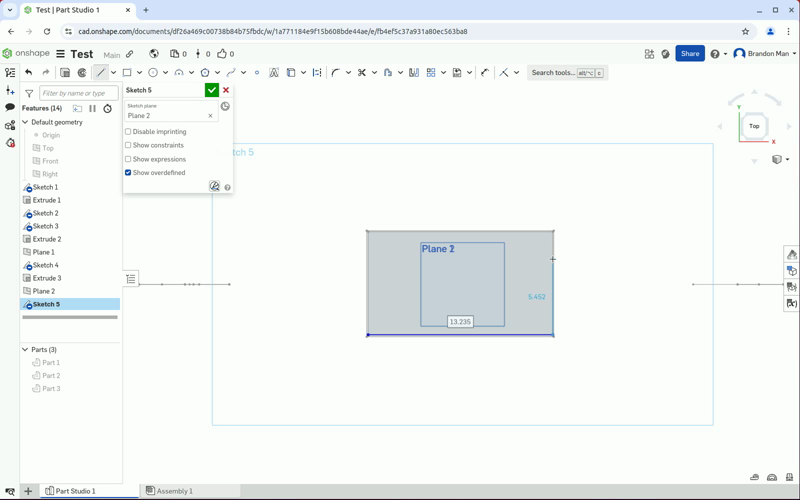
click(552, 258)
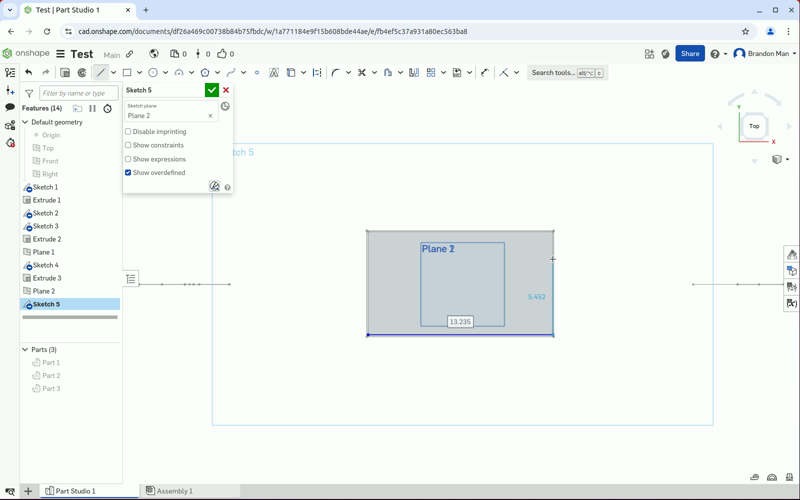
key_up(shift)
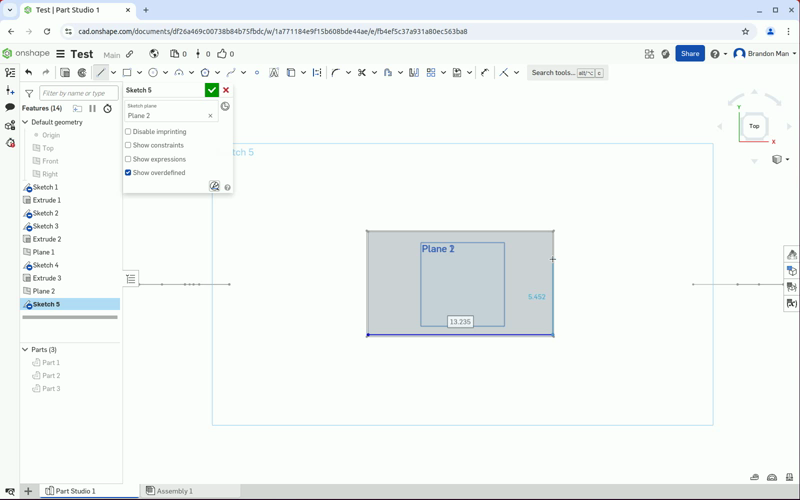
key_down(shift)
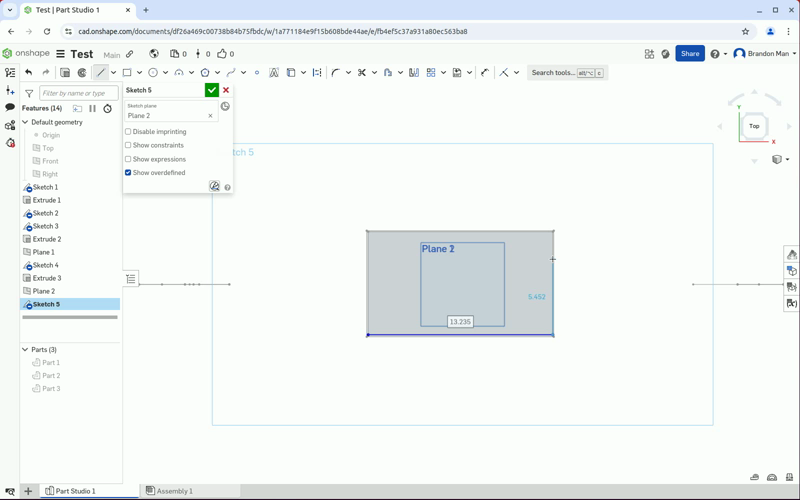
mouse_move(582, 258)
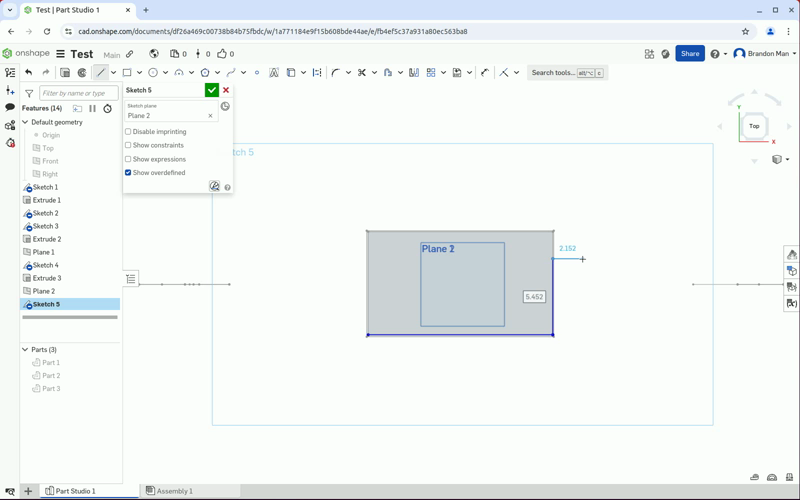
mouse_move(525, 258)
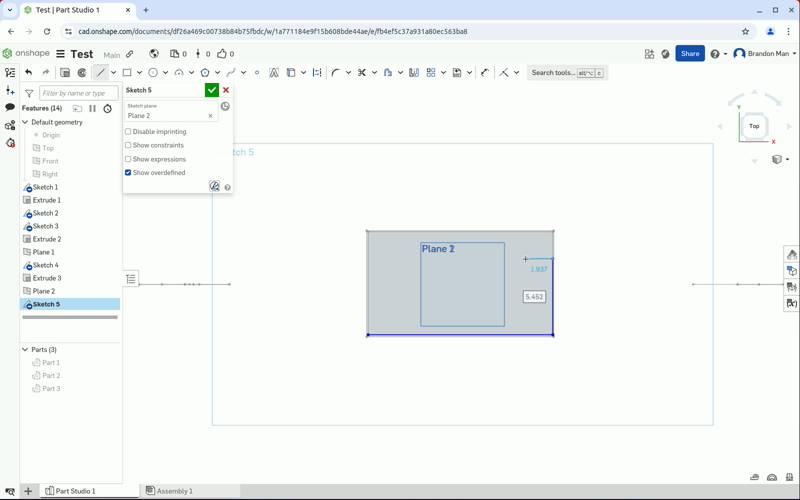
click(525, 258)
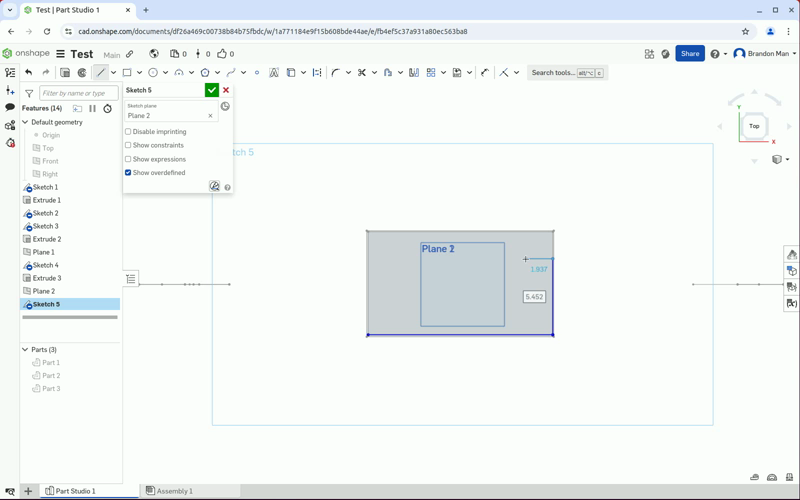
key_up(shift)
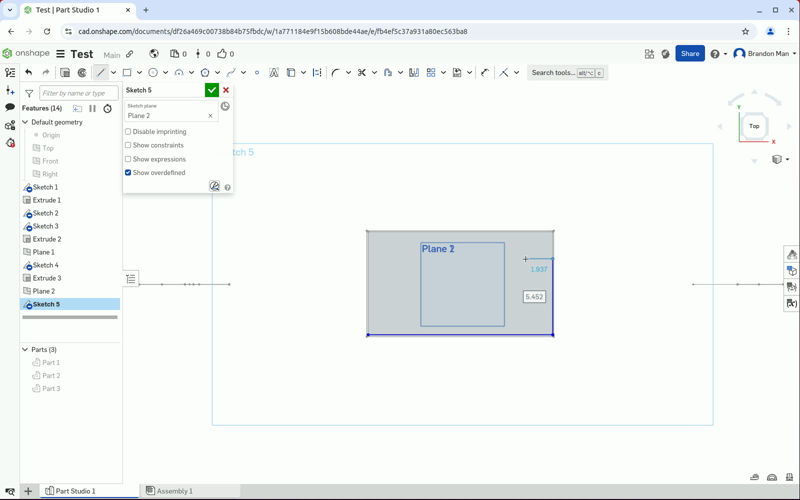
key_down(shift)
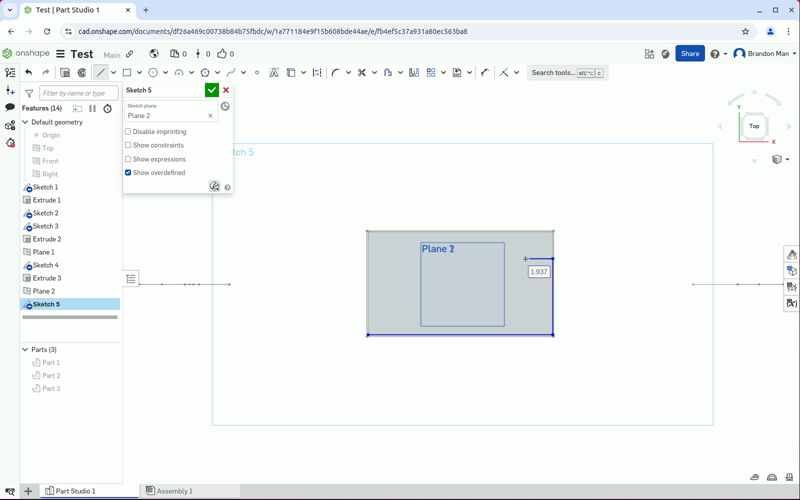
mouse_move(555, 258)
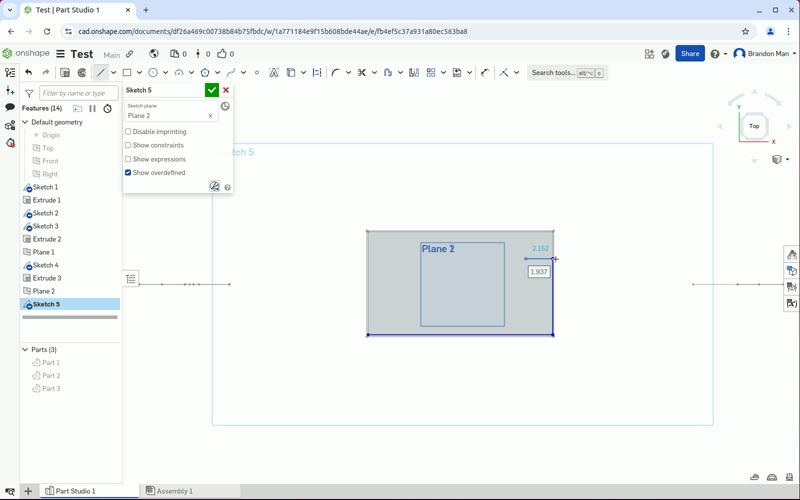
mouse_move(525, 231)
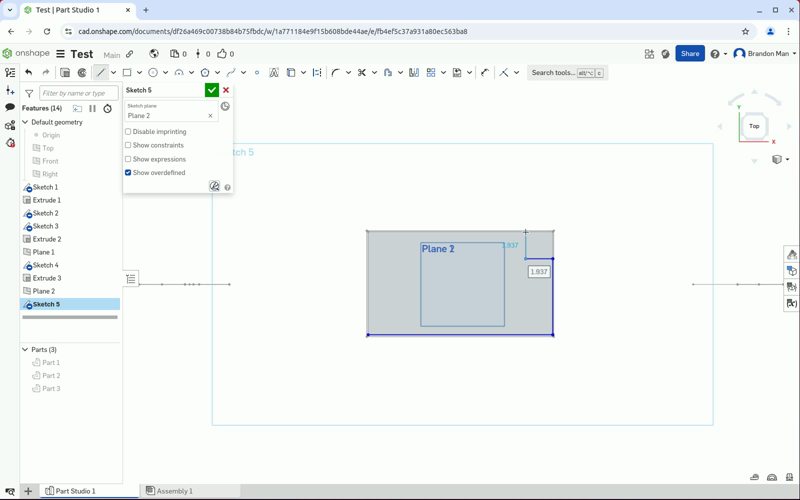
click(525, 231)
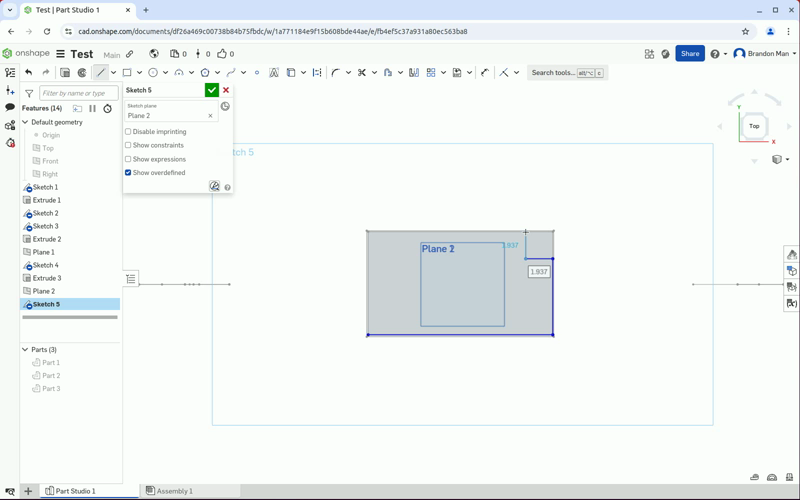
key_up(shift)
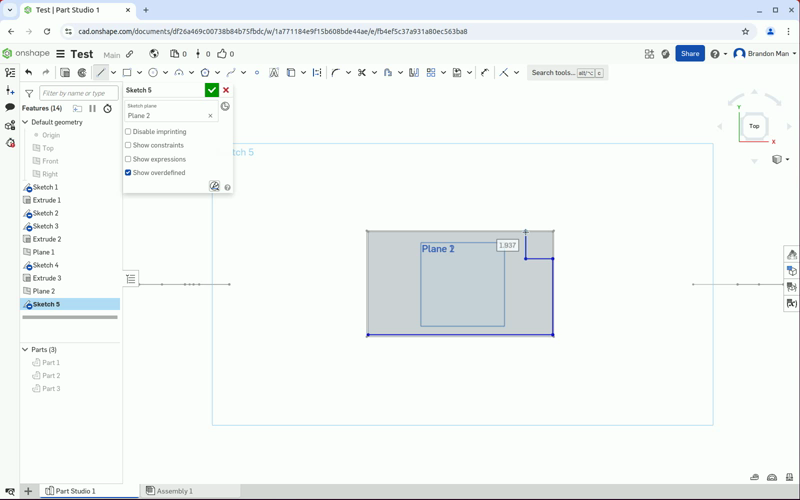
key_down(shift)
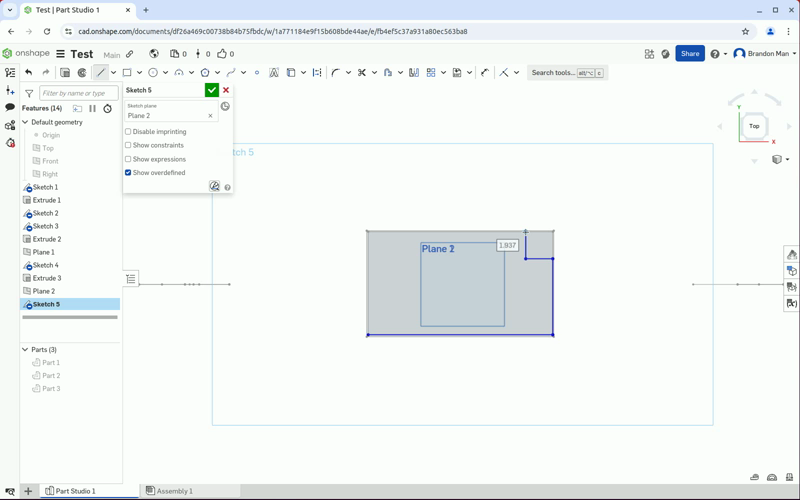
mouse_move(395, 231)
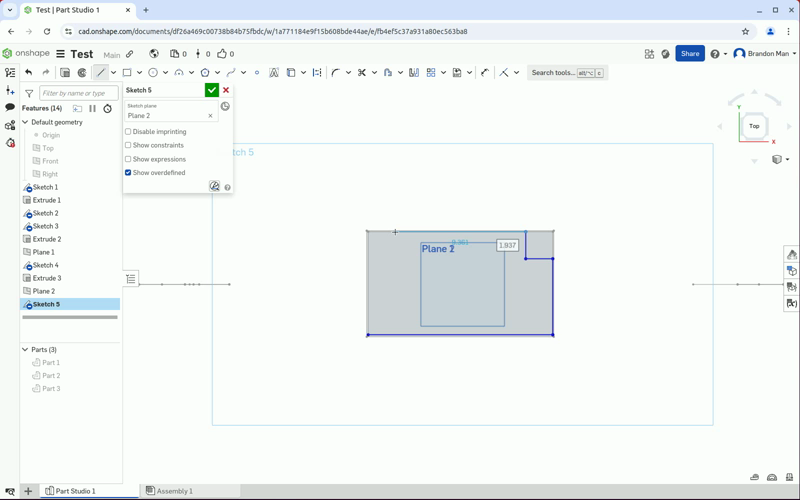
click(395, 231)
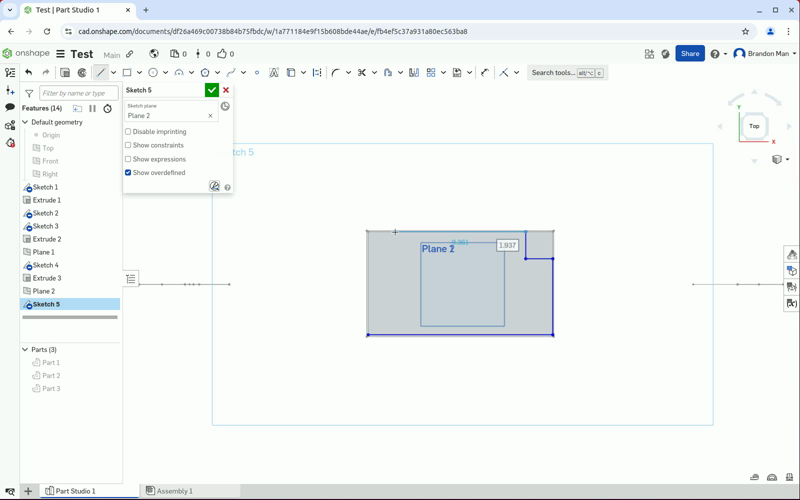
key_up(shift)
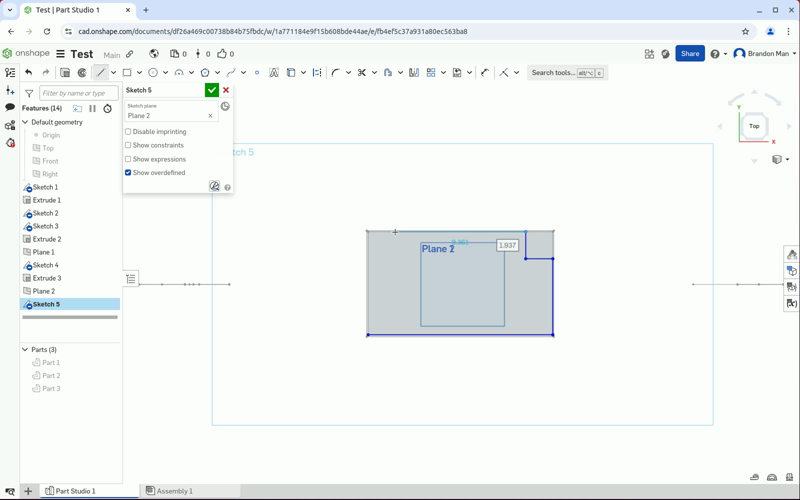
key_down(shift)
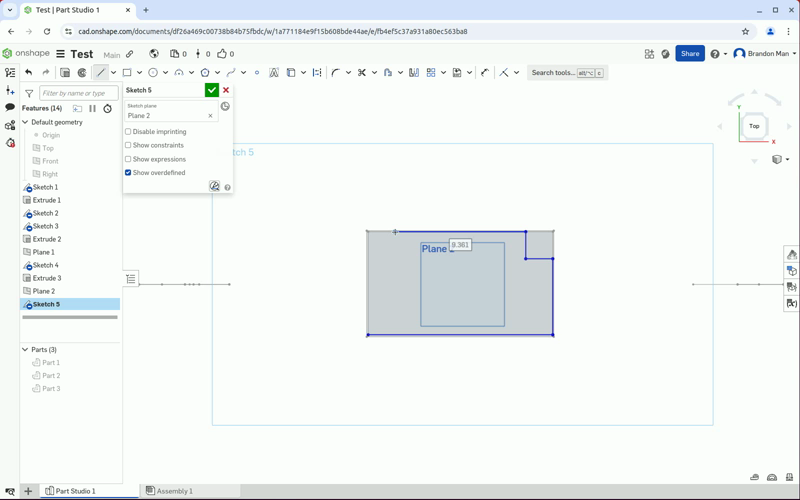
mouse_move(425, 231)
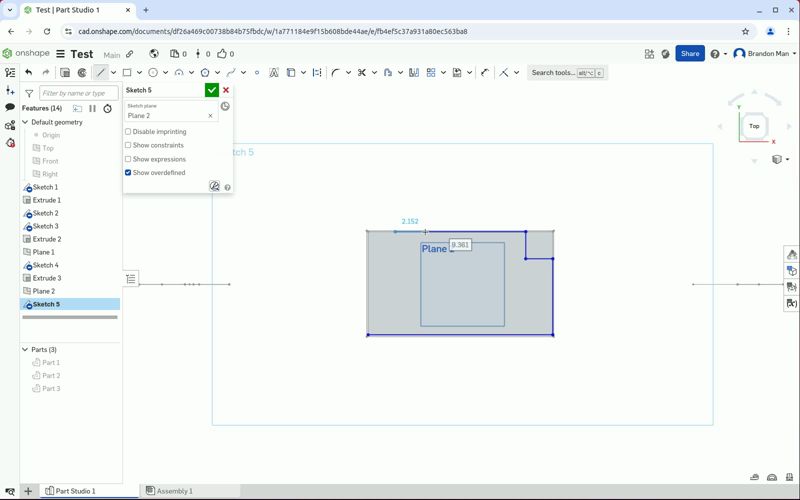
mouse_move(395, 258)
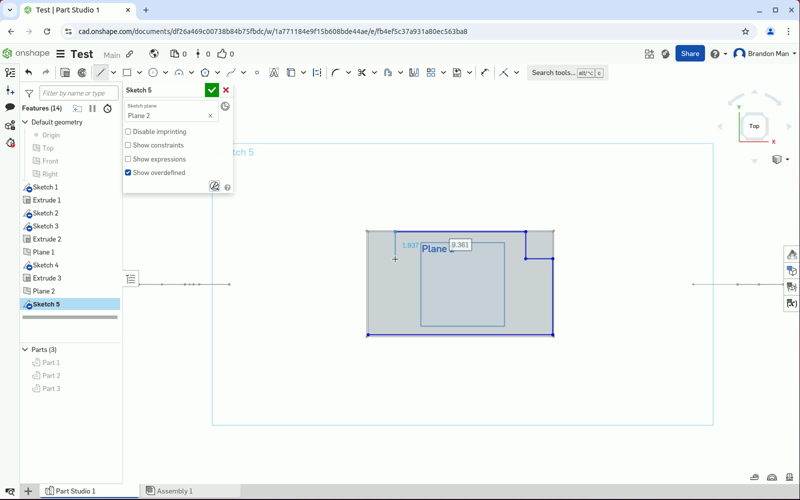
click(395, 258)
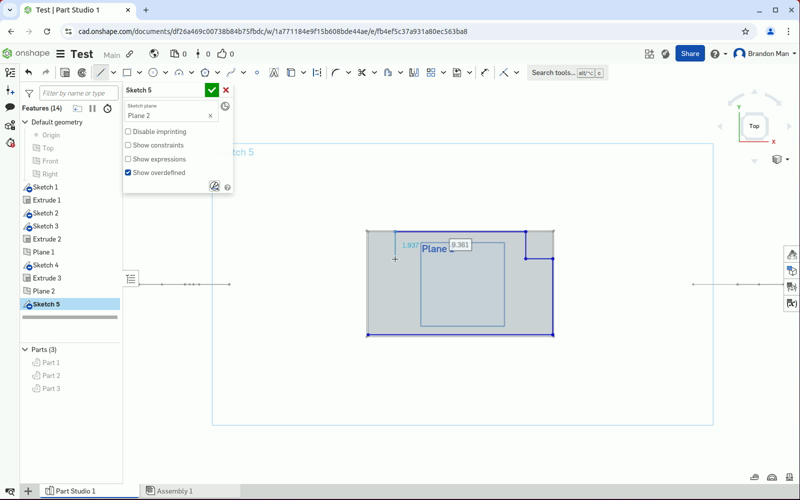
key_up(shift)
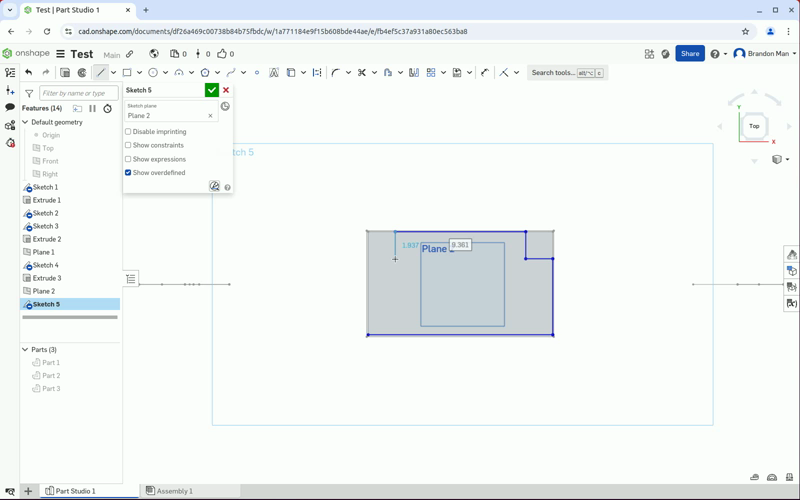
key_down(shift)
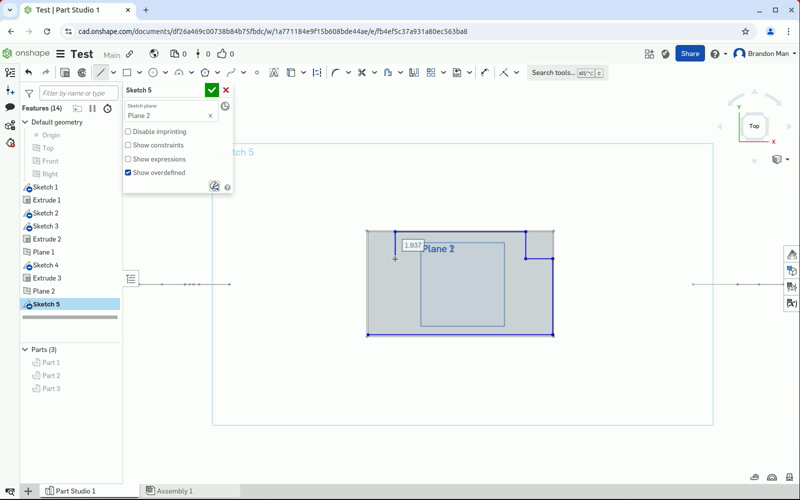
mouse_move(425, 258)
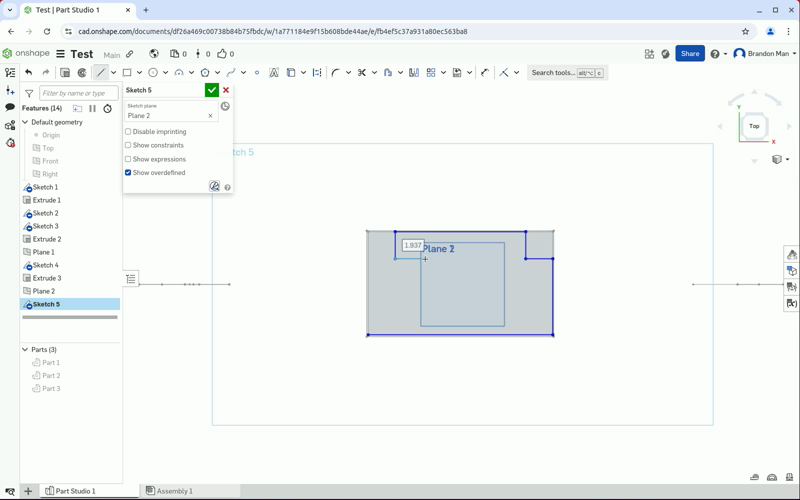
mouse_move(368, 258)
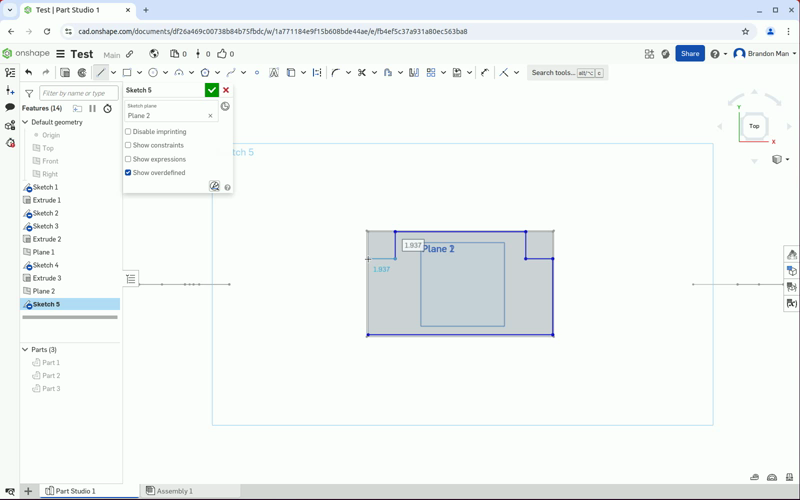
click(368, 258)
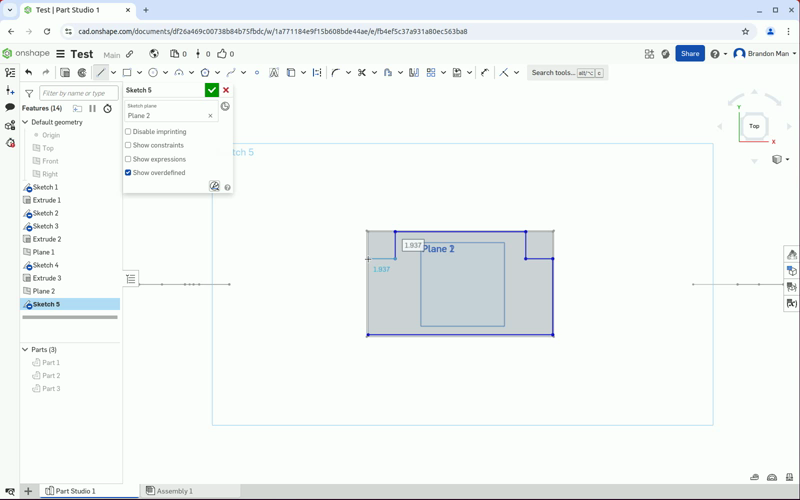
key_up(shift)
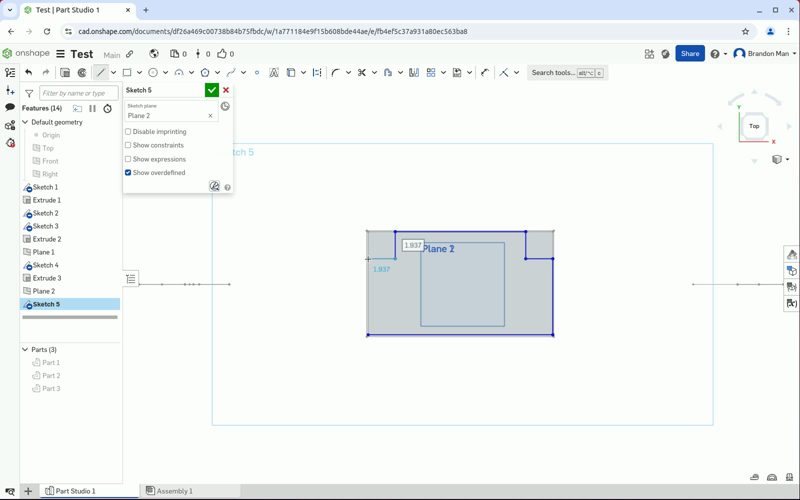
key_down(shift)
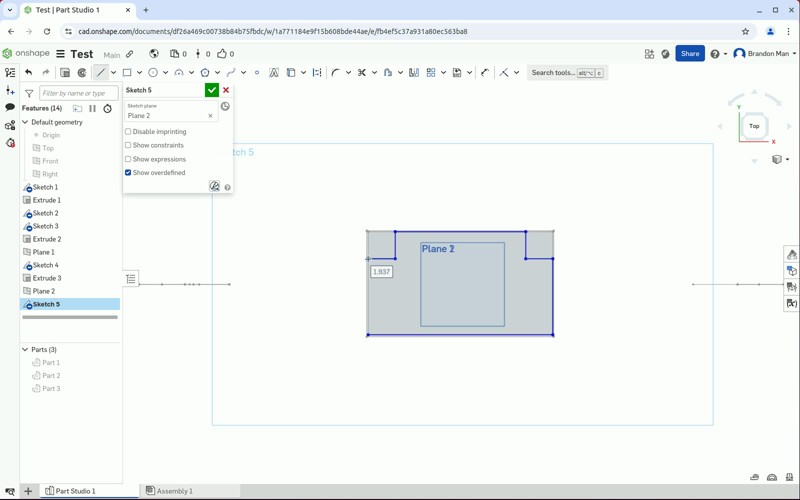
mouse_move(368, 334)
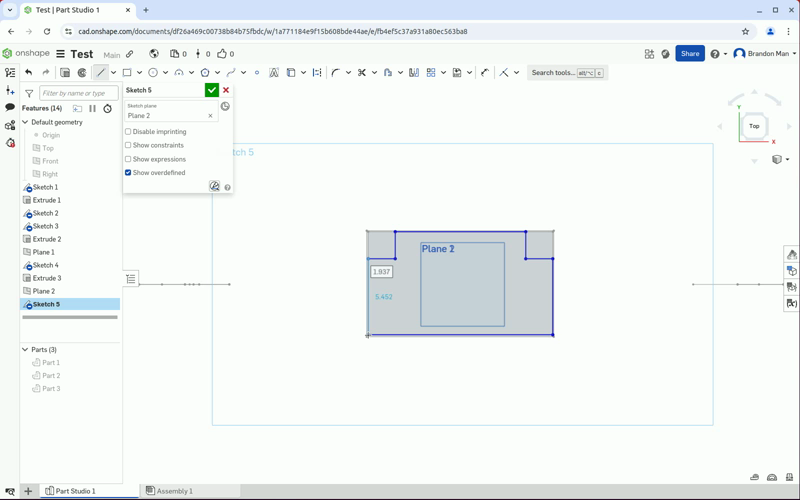
key_up(shift)
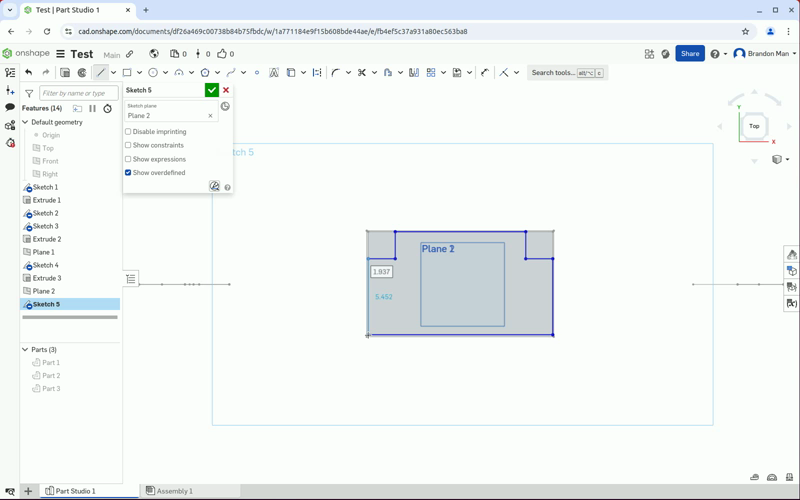
click(368, 334)
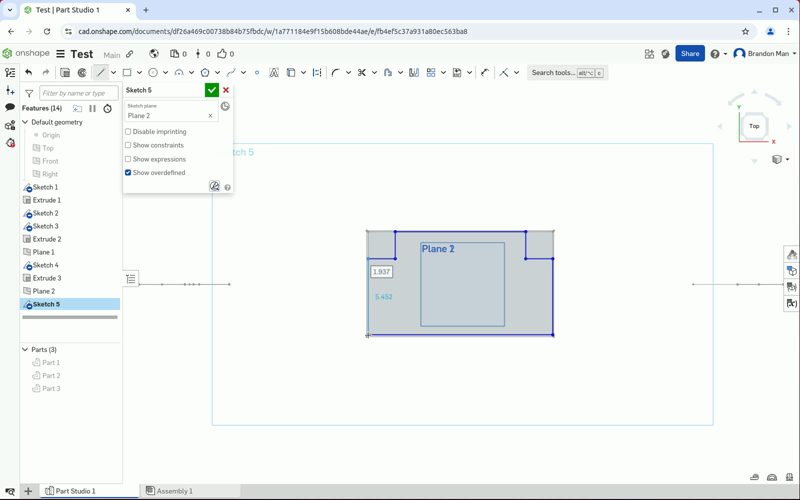
key(esc)
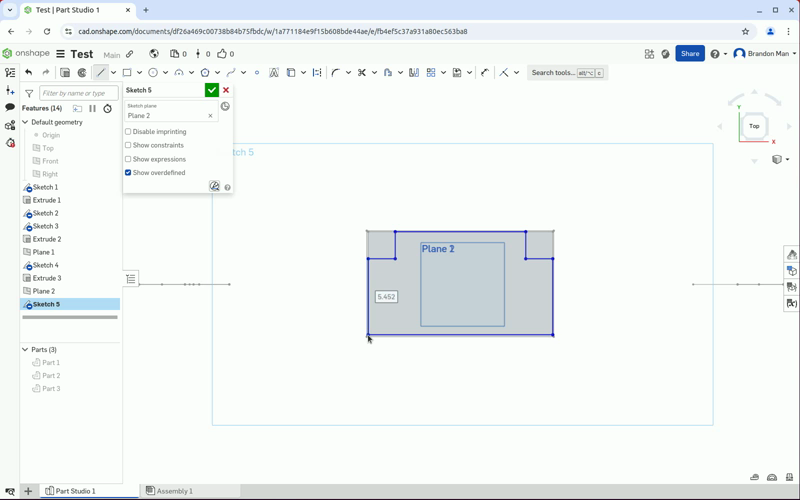
mouse_move(516, 294)
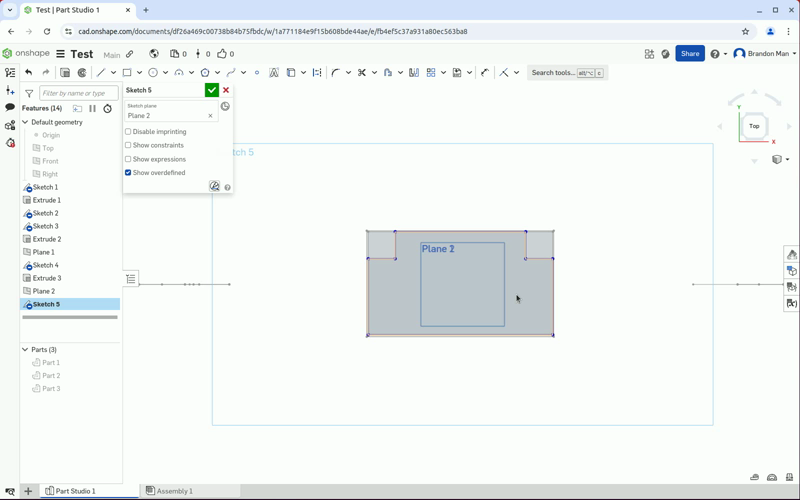
click(516, 294)
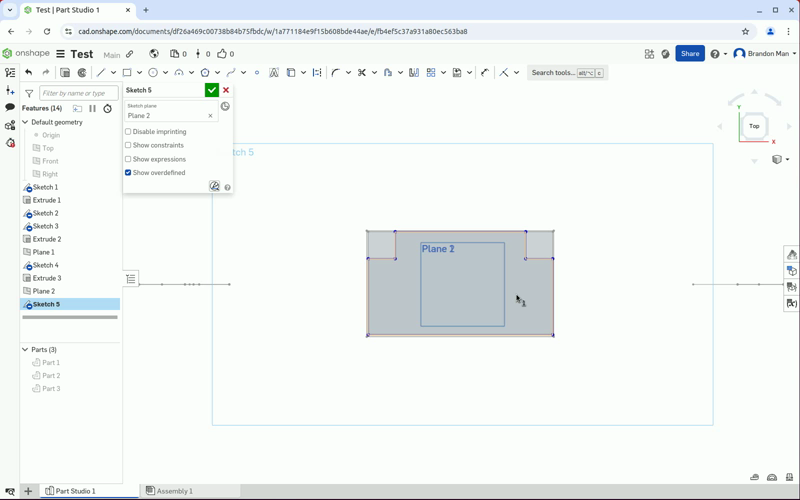
mouse_move(73, 352)
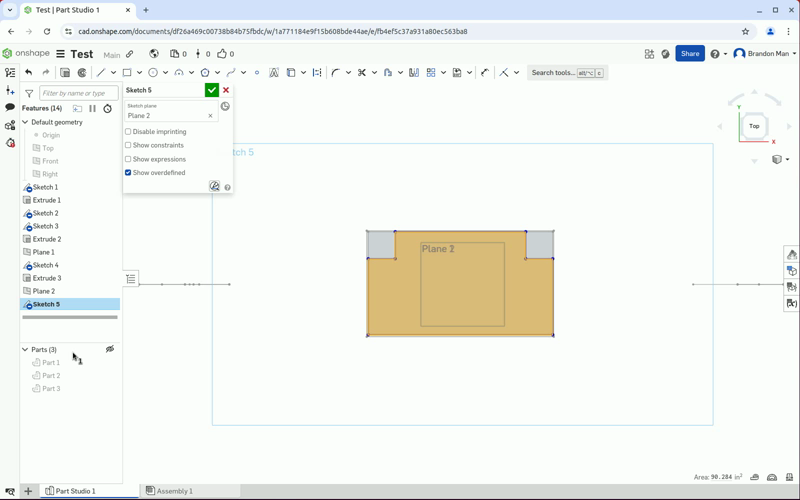
key(shift+y)
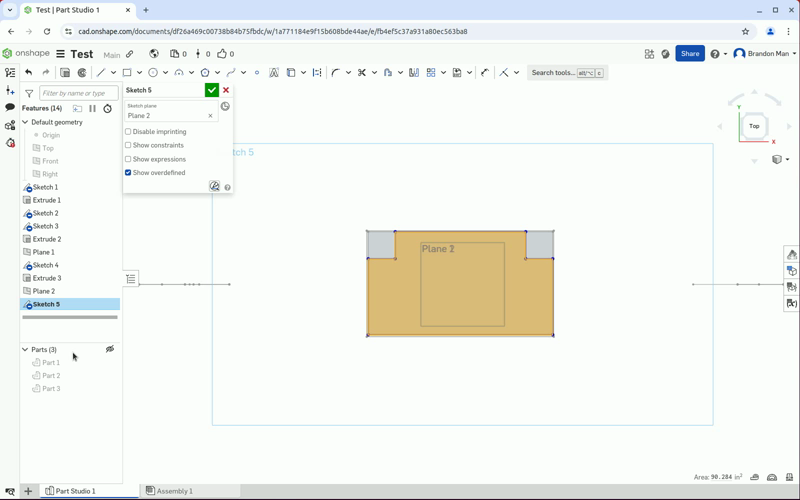
key(shift+e)
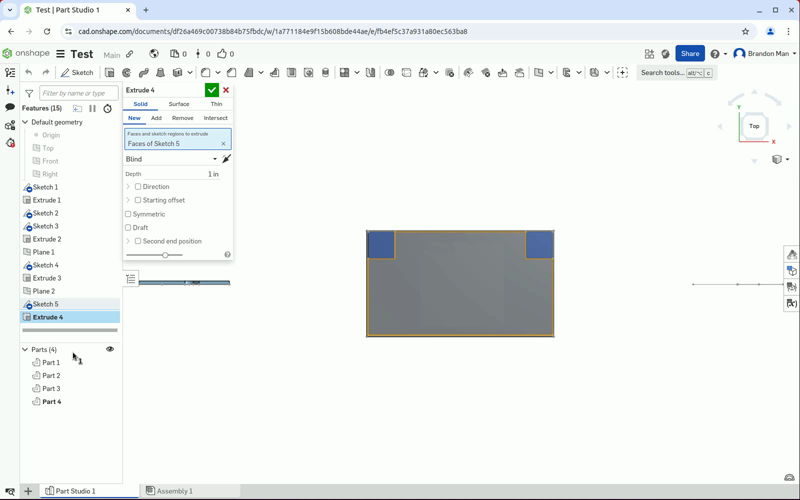
mouse_move(143, 106)
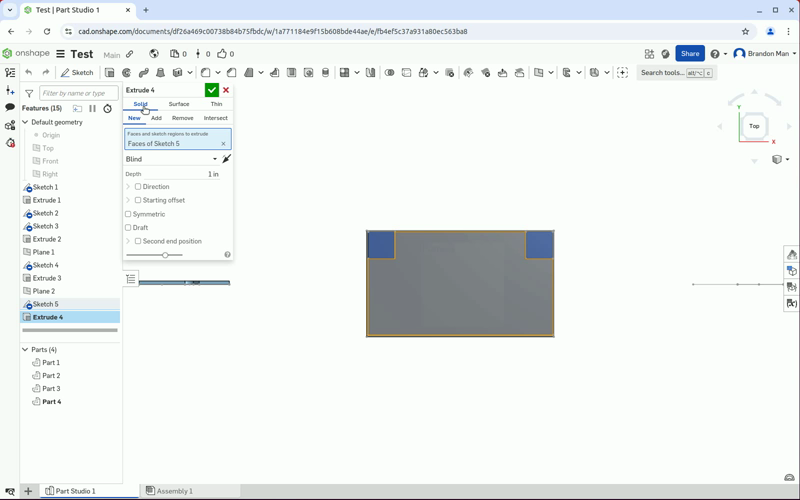
click(143, 106)
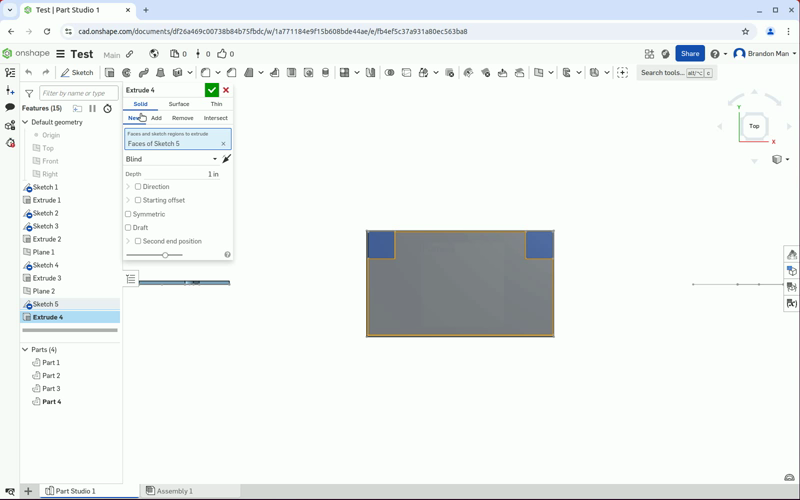
mouse_move(137, 120)
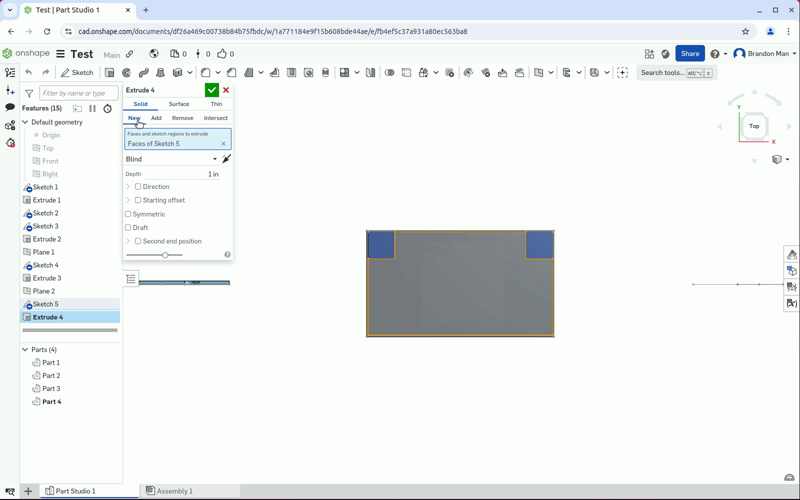
click(137, 120)
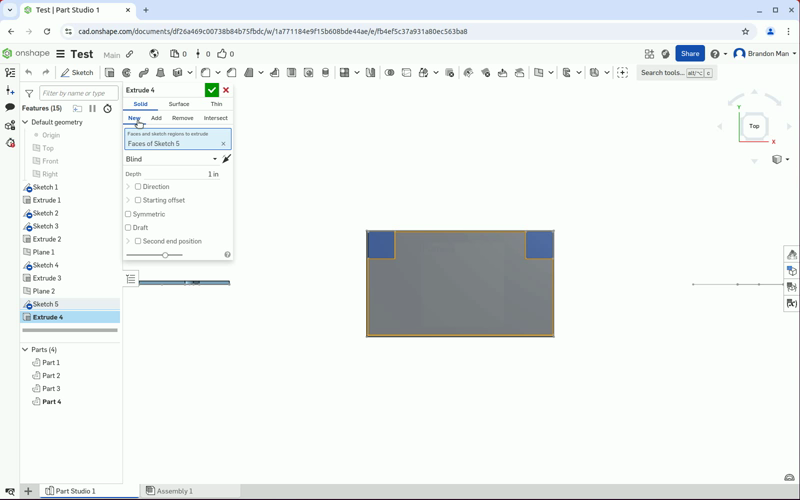
key(tab, 4)
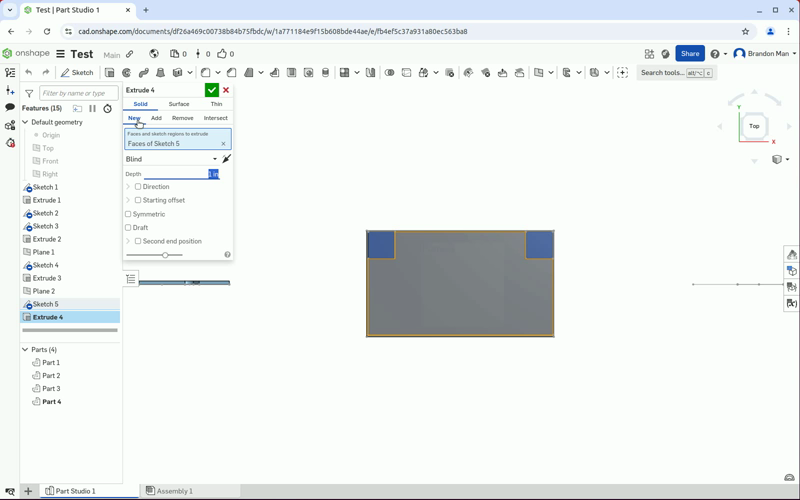
text(3.026)
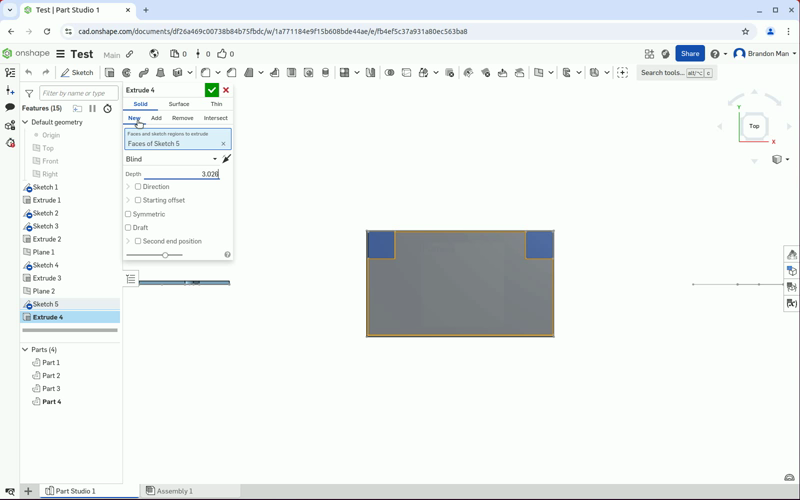
key(enter)
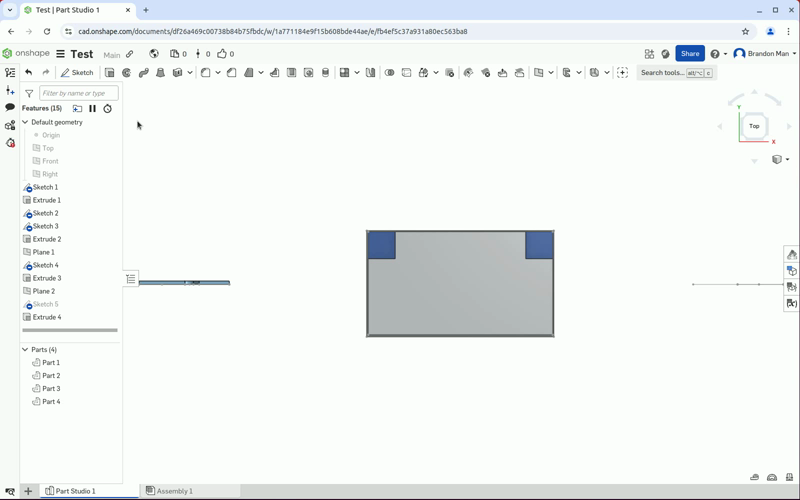
key(shift+h)
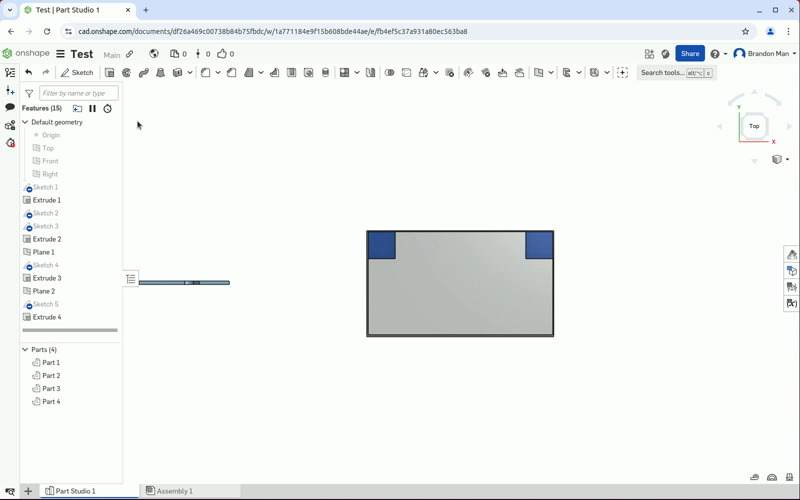
key(shift+h)
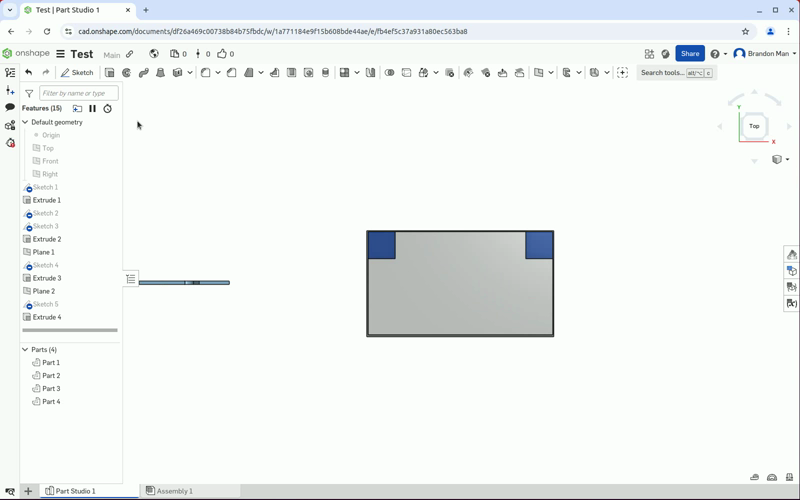
key(shift+7)
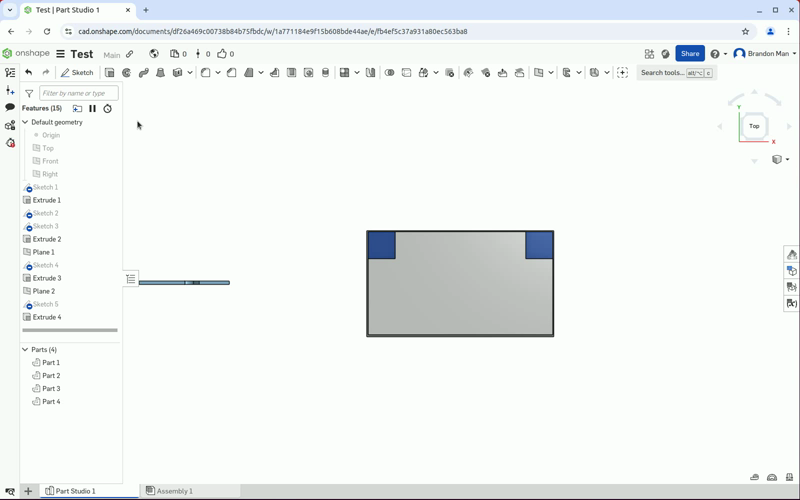
key(up, 3)
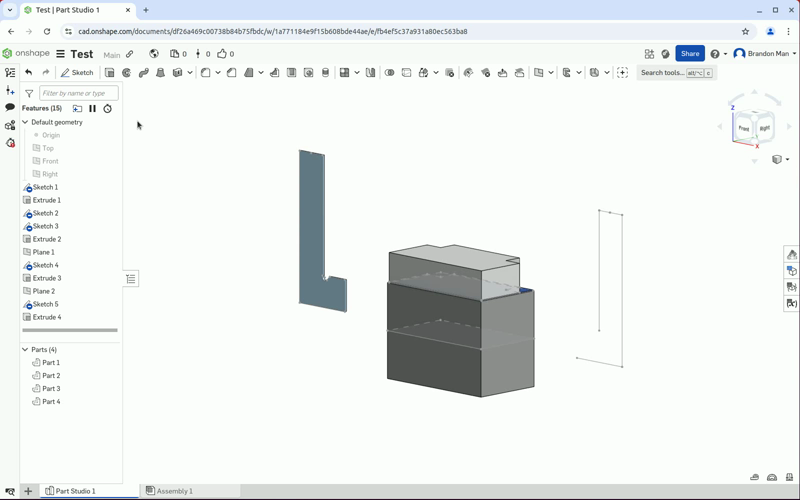
key(left, 3)
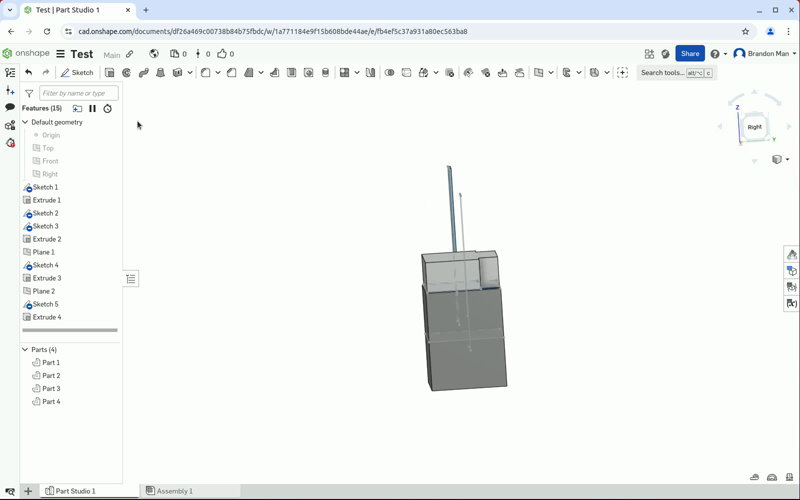
key(right, 3)
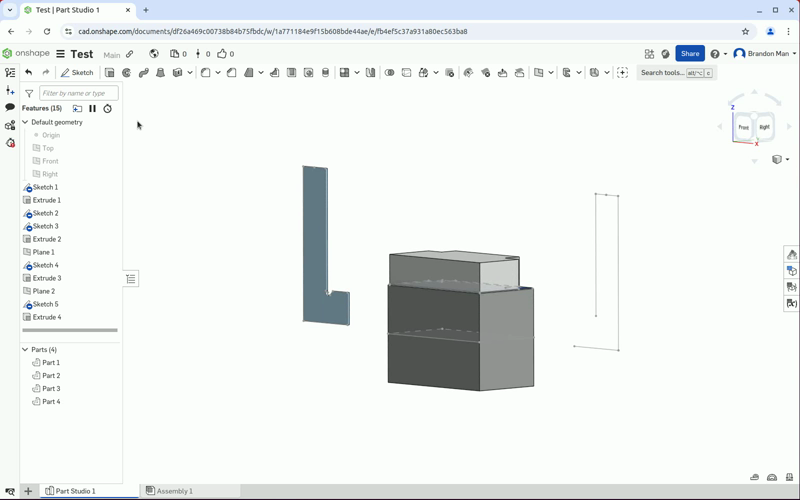
key(down, 3)
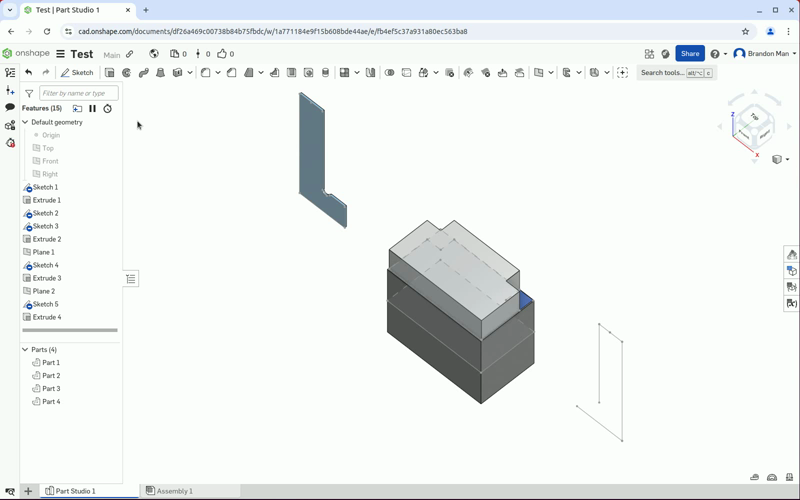
mouse_move(73, 189)
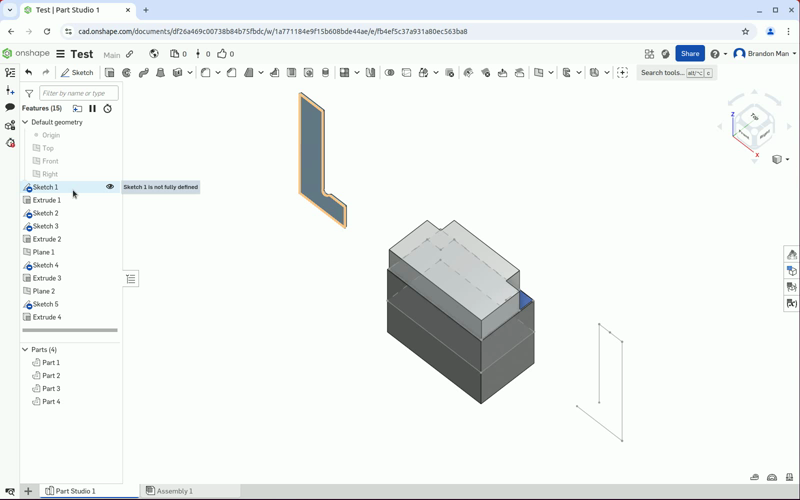
click(73, 189)